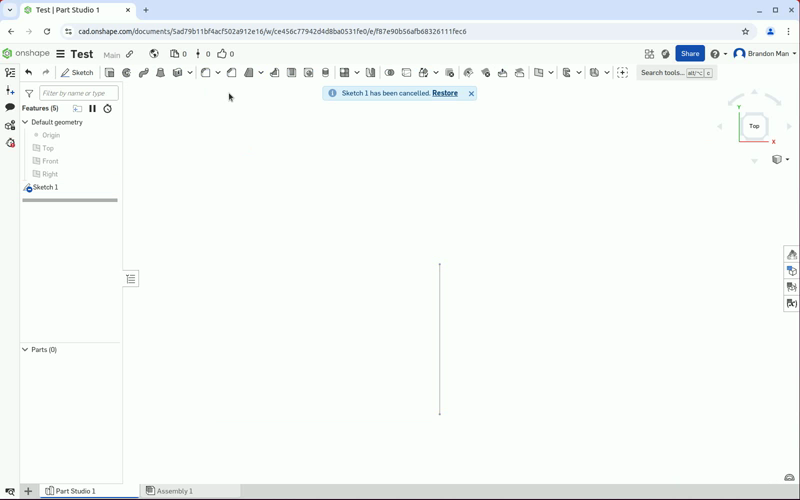
key(shift+h)
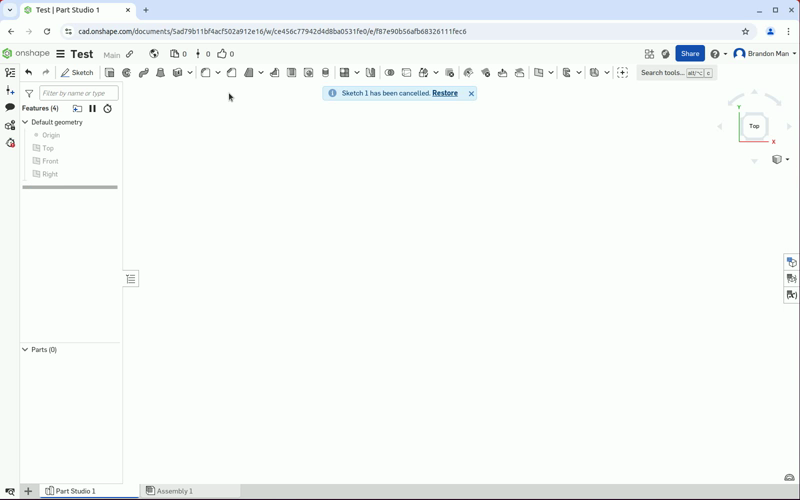
mouse_move(73, 352)
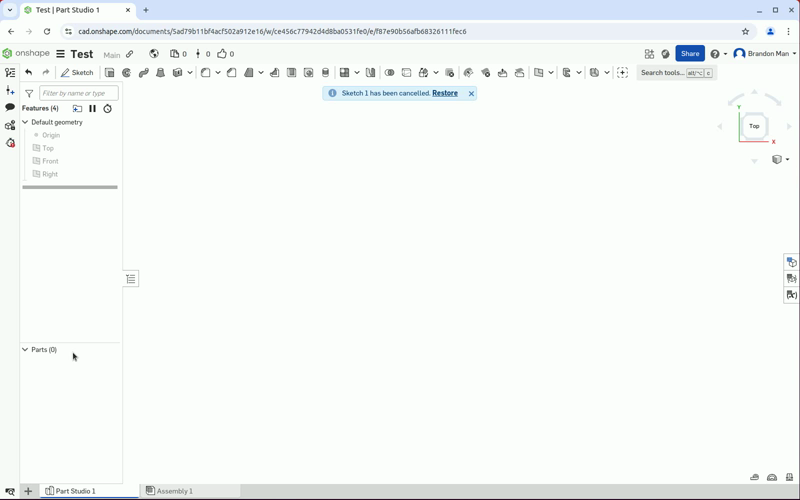
key(y)
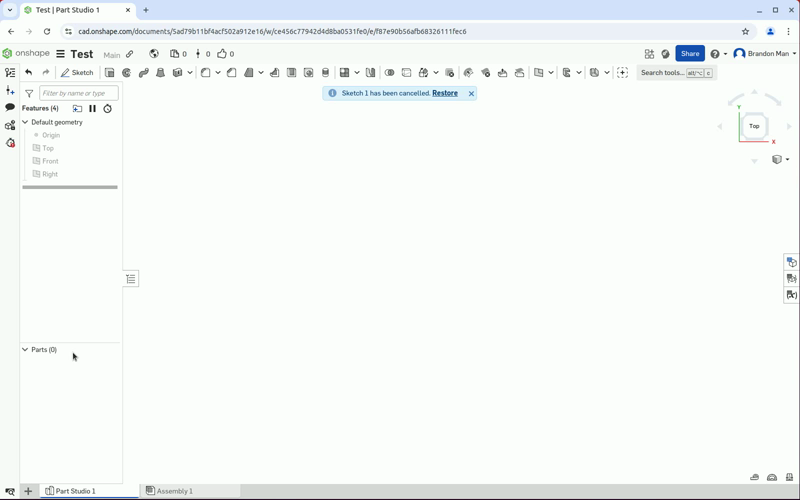
key(shift+p)
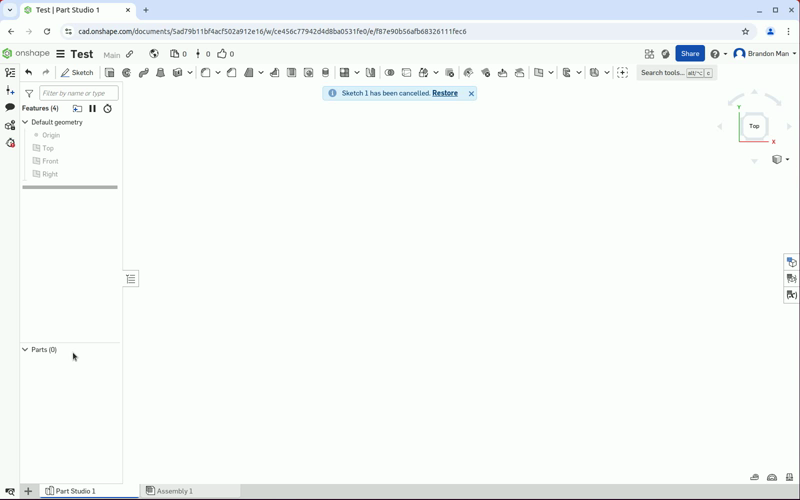
key(space)
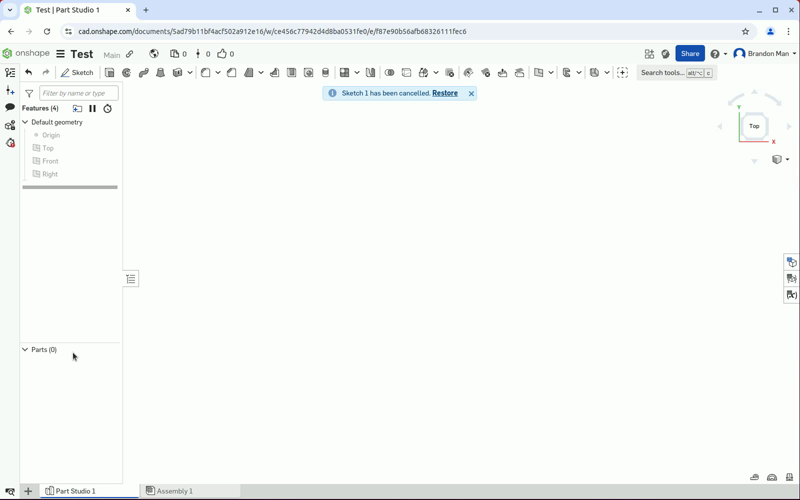
key_down(shift)
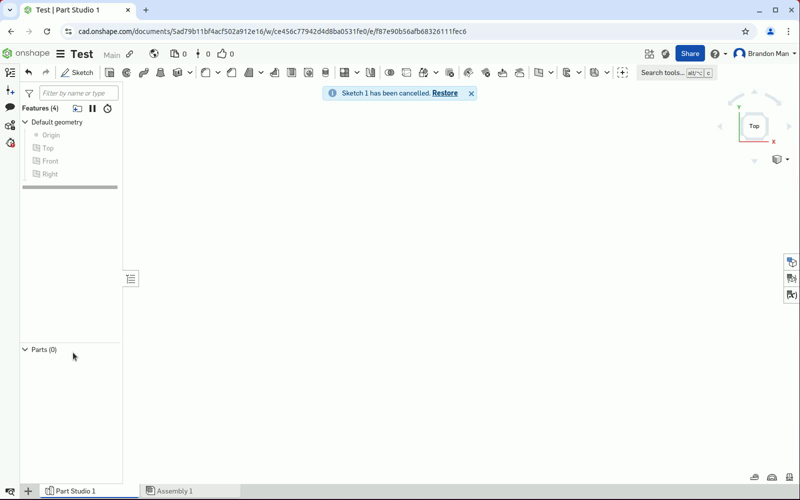
key(up)
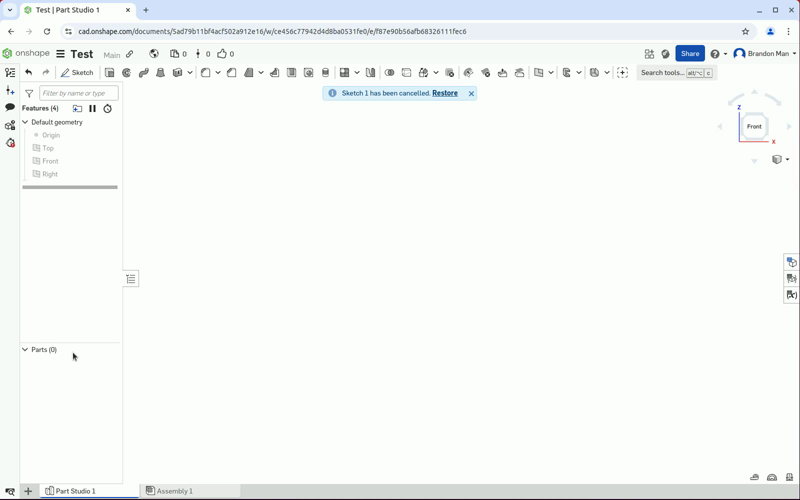
key_up(shift)
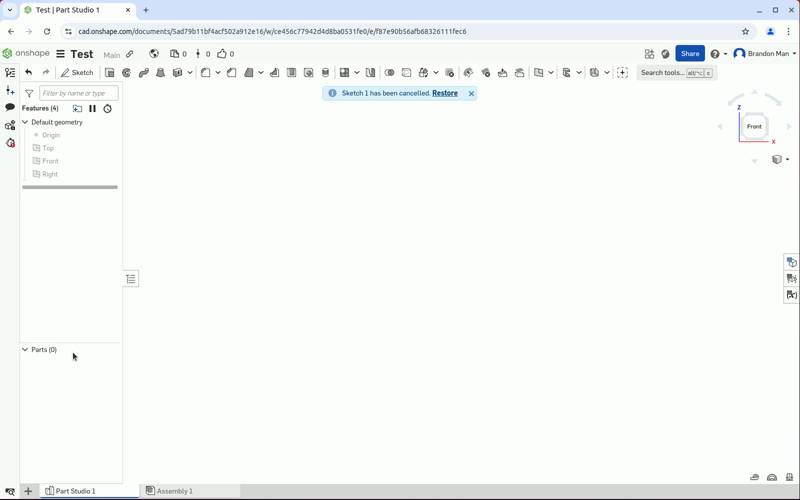
key(space)
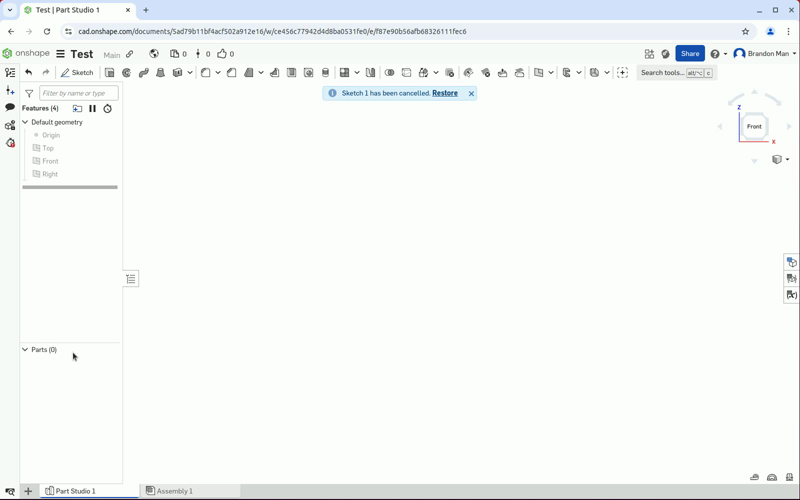
key_down(shift)
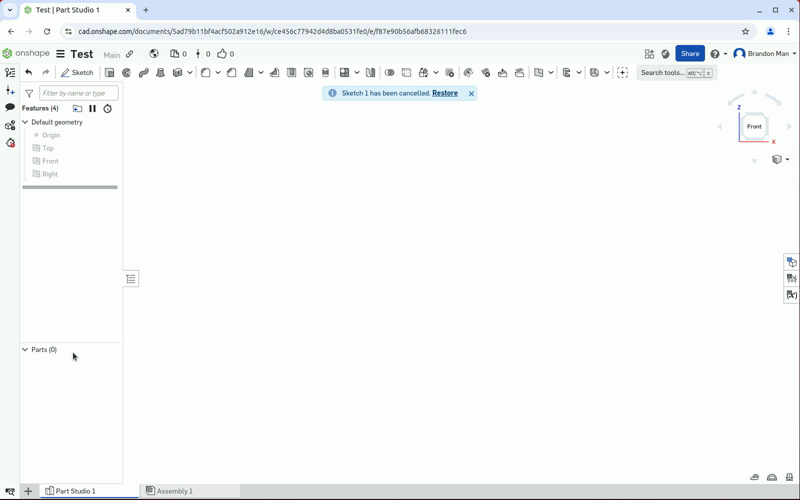
key(left)
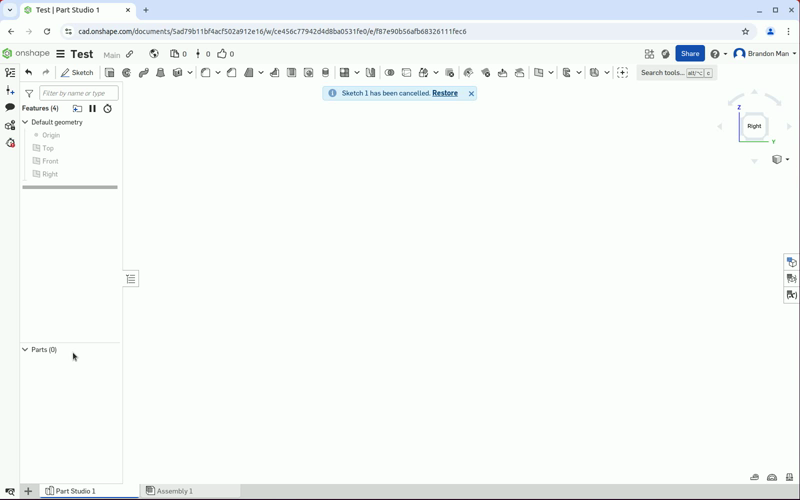
key_up(shift)
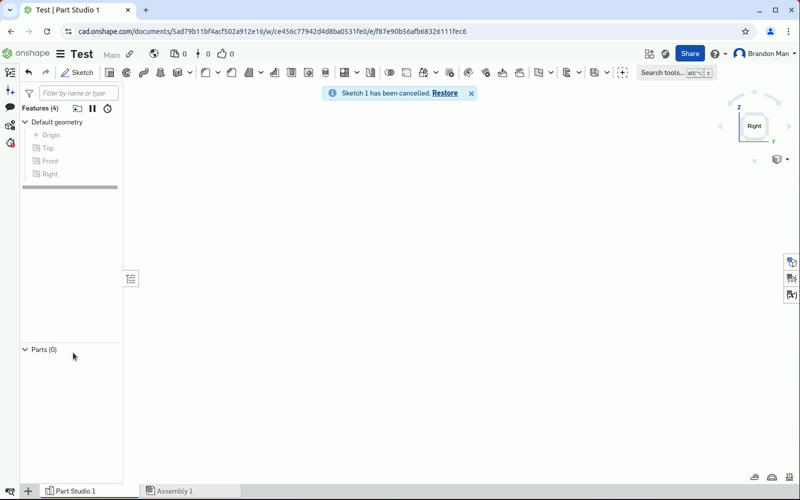
mouse_move(73, 352)
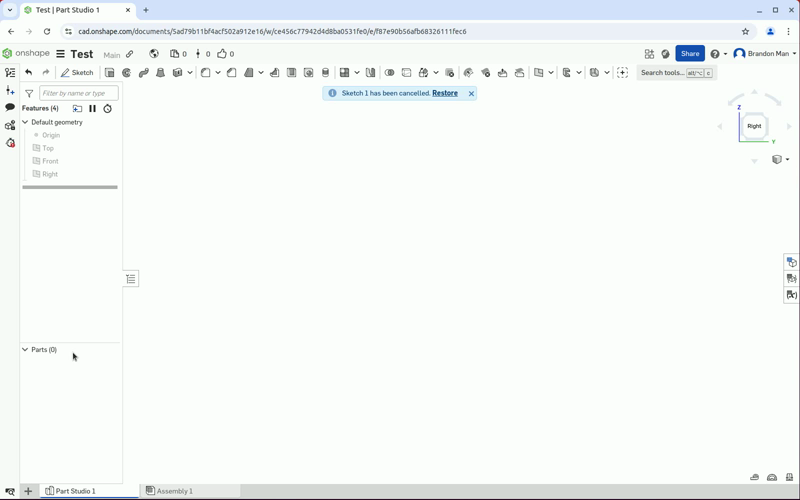
key(shift+y)
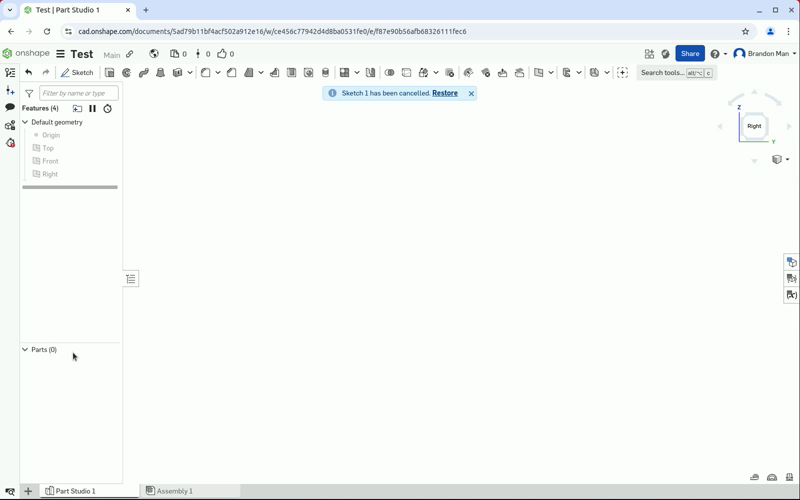
key(shift+s)
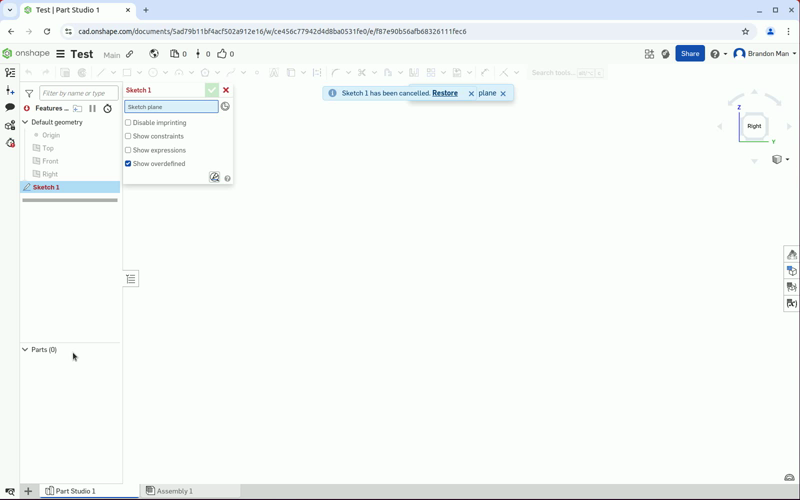
mouse_move(73, 176)
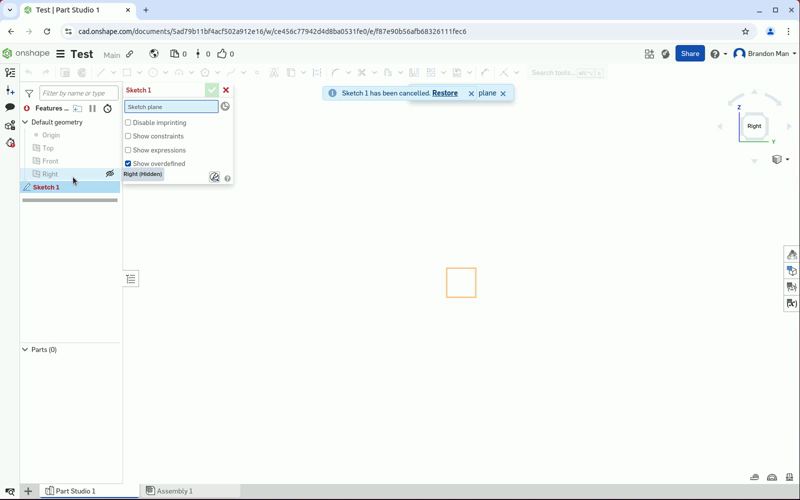
click(73, 176)
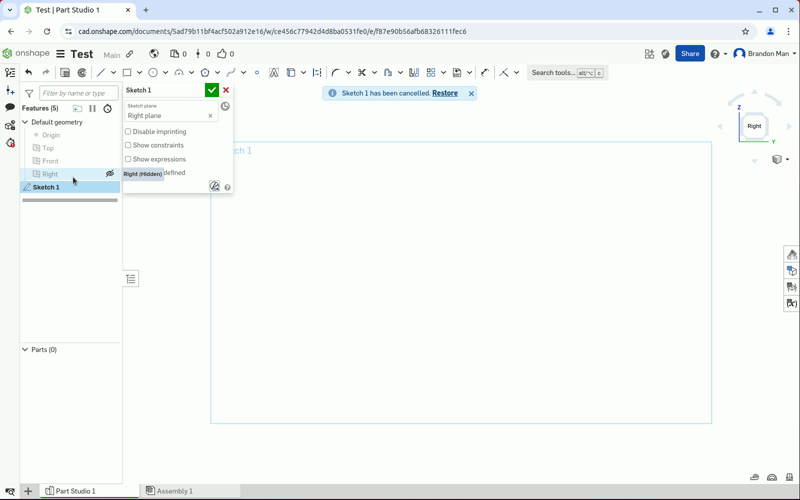
mouse_move(73, 352)
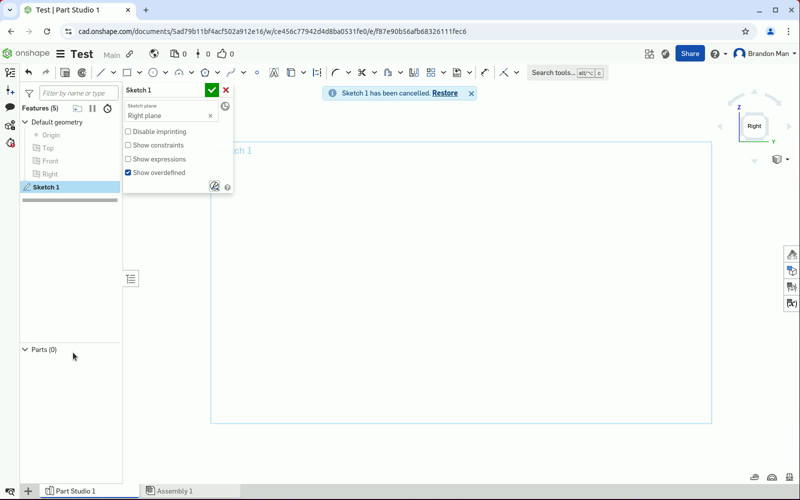
key(y)
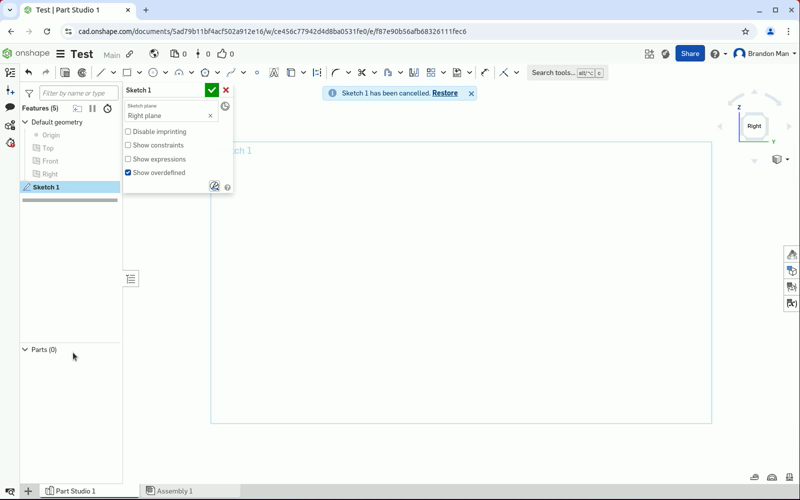
key(l)
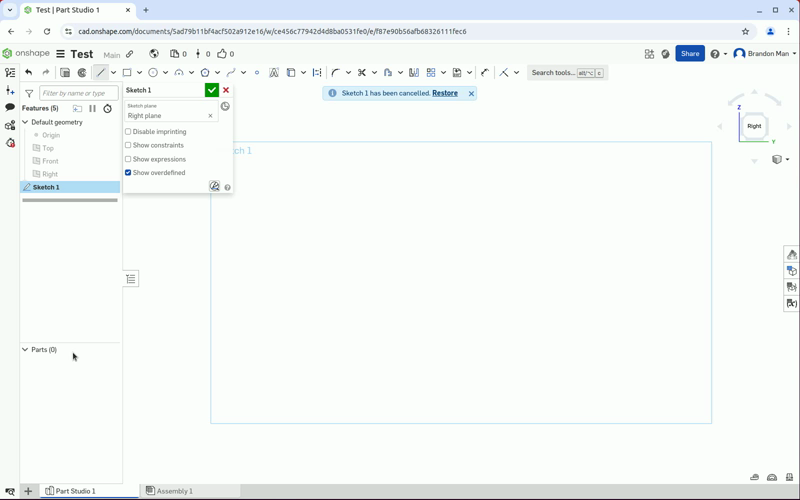
key_down(shift)
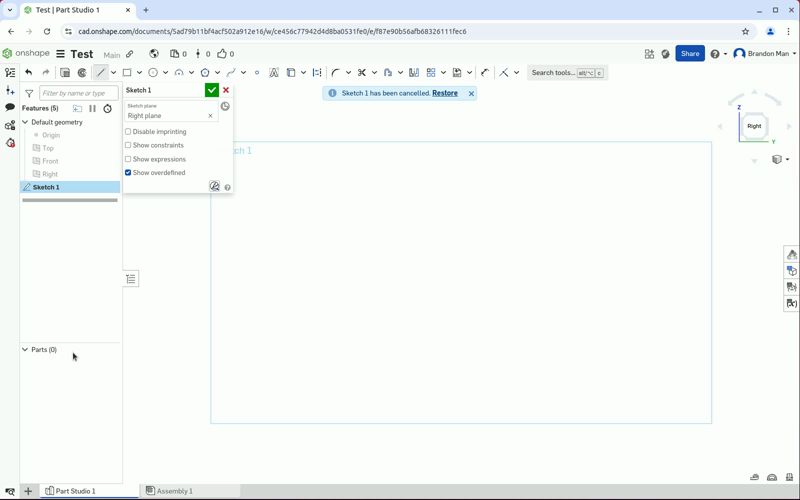
mouse_move(348, 295)
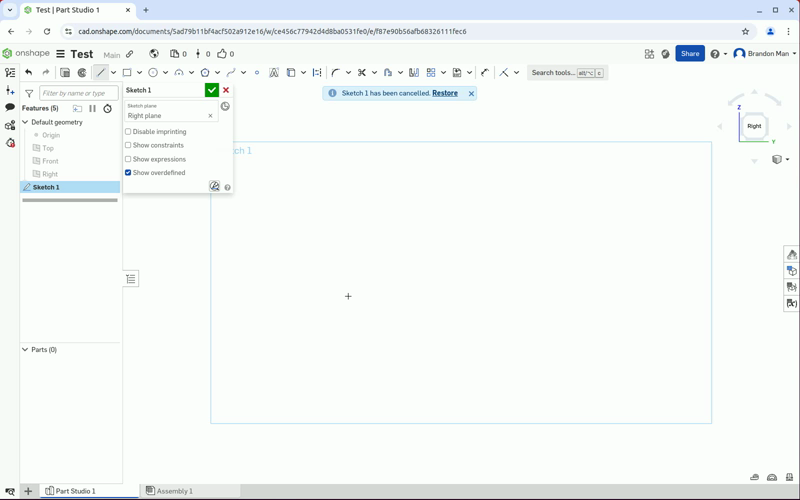
click(348, 295)
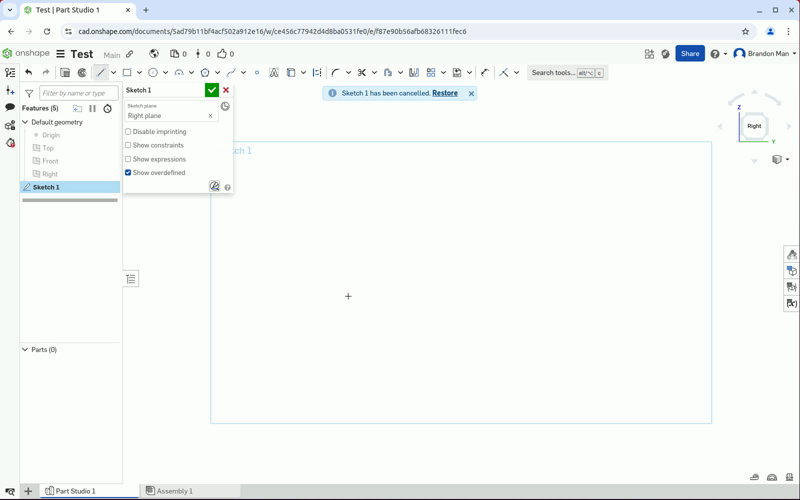
key_up(shift)
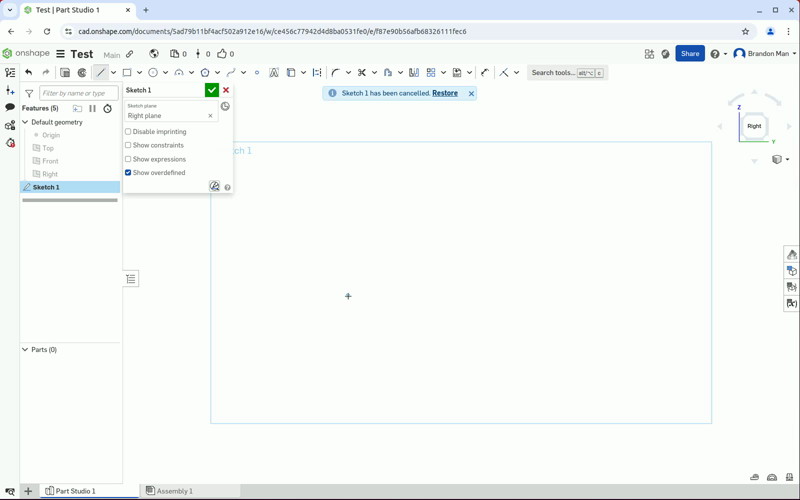
key_down(shift)
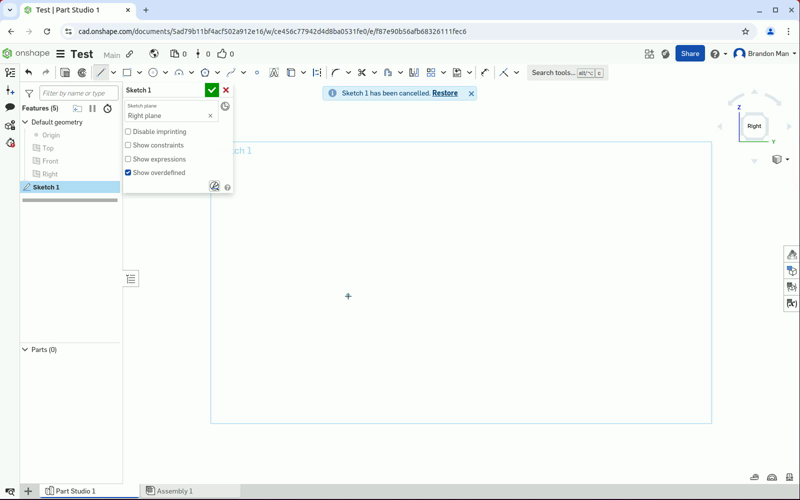
mouse_move(536, 295)
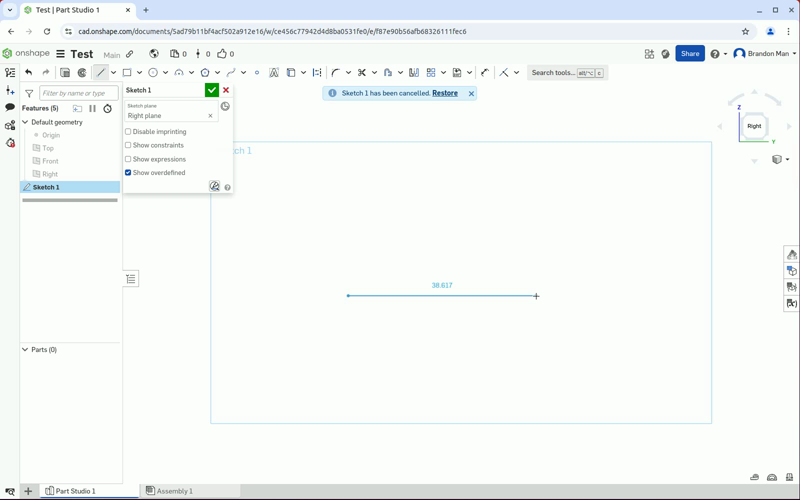
click(536, 295)
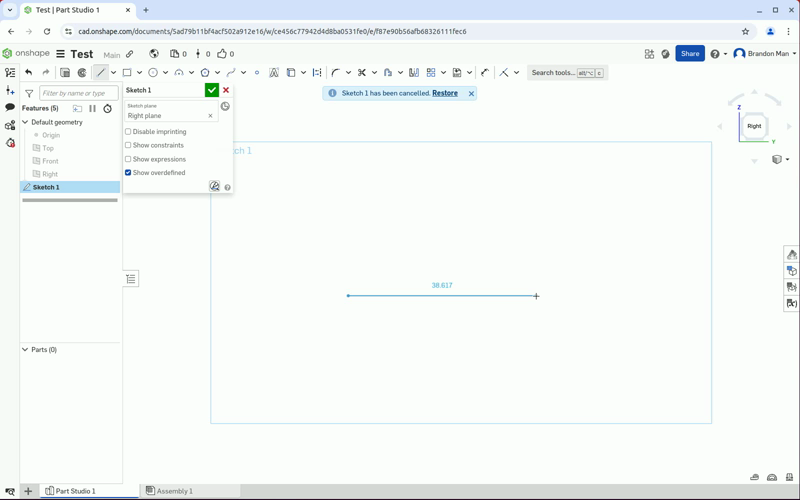
key_up(shift)
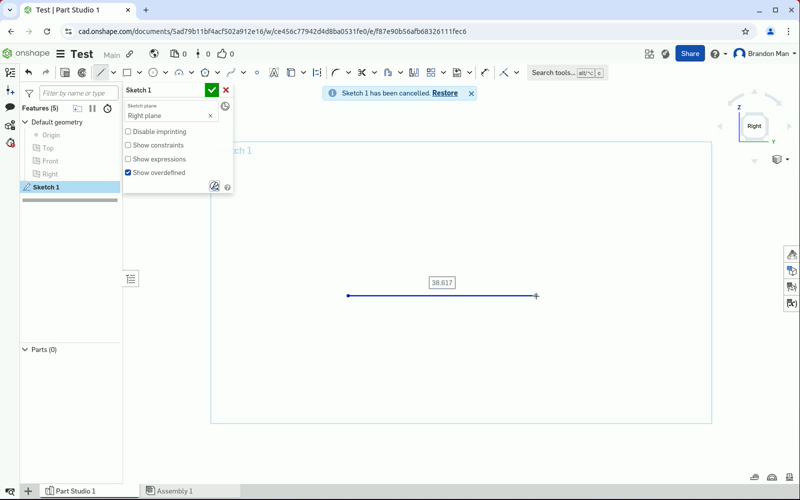
key_down(shift)
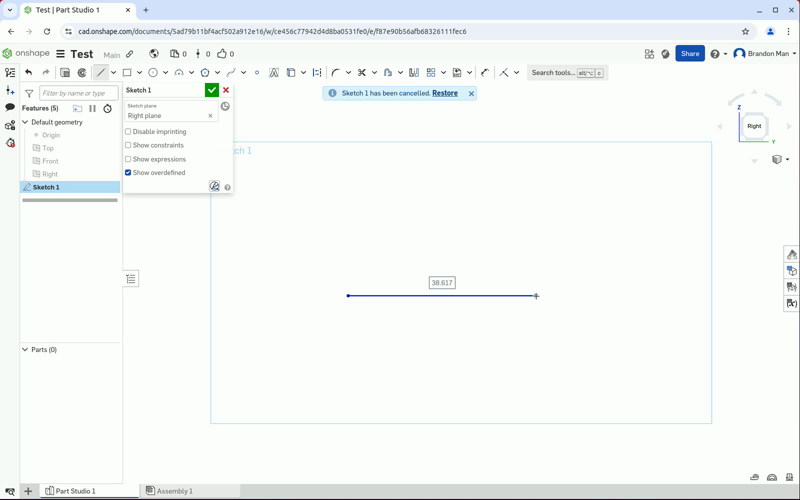
mouse_move(536, 192)
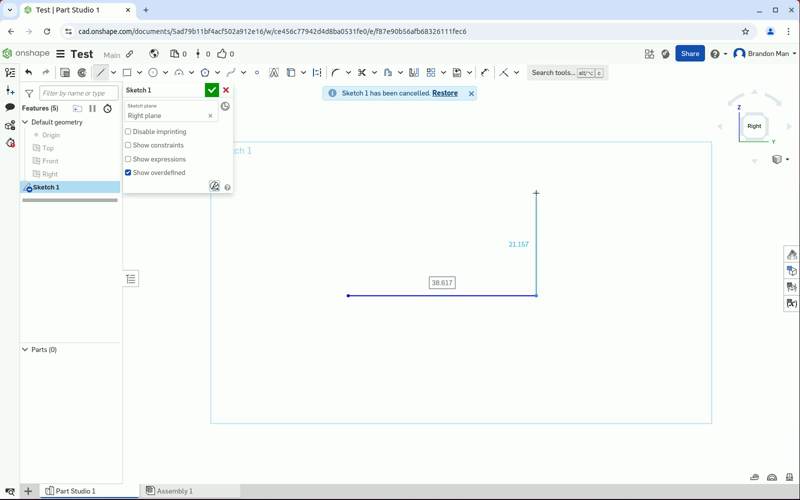
click(536, 192)
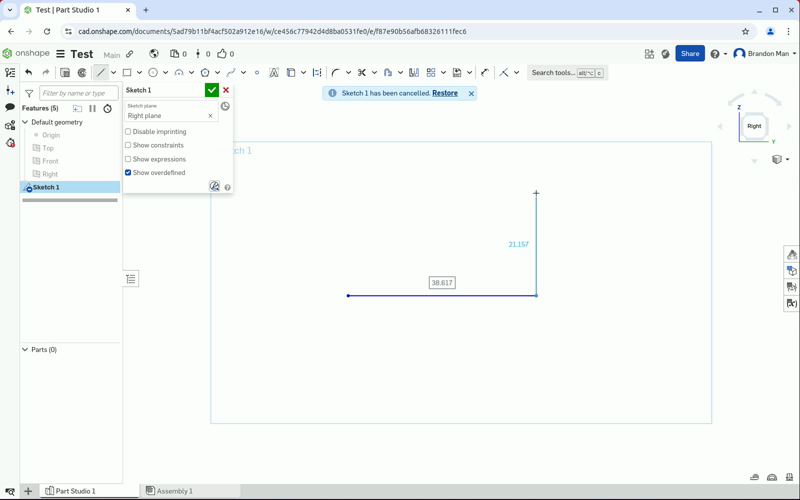
key_up(shift)
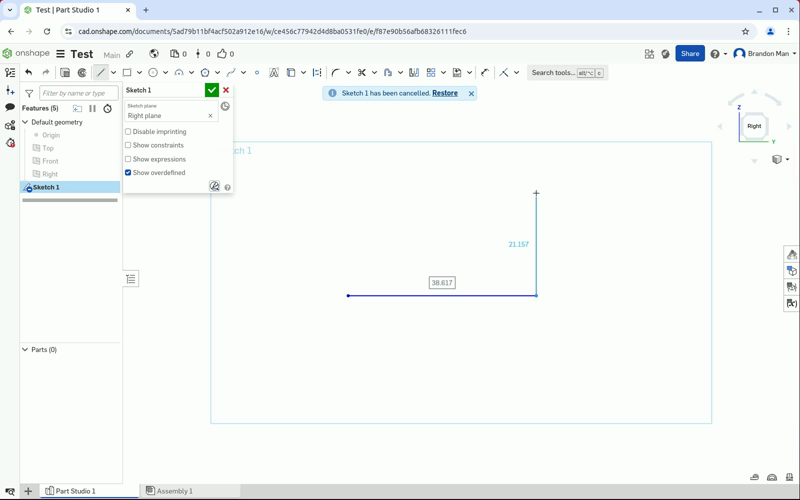
key_down(shift)
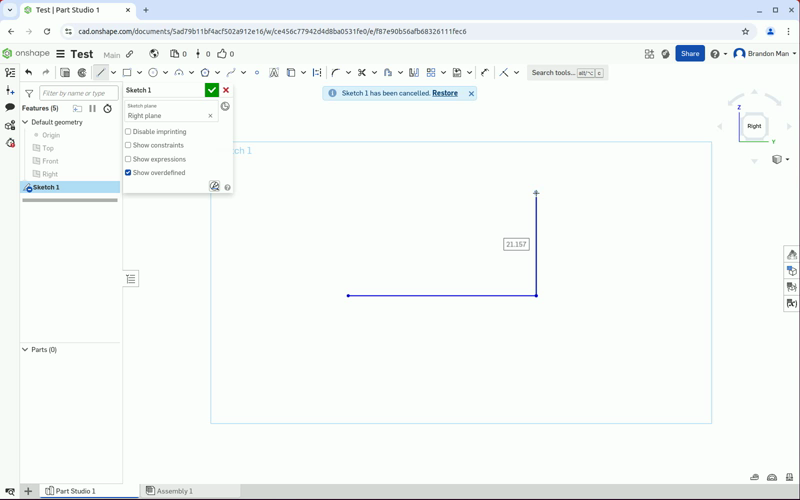
mouse_move(348, 192)
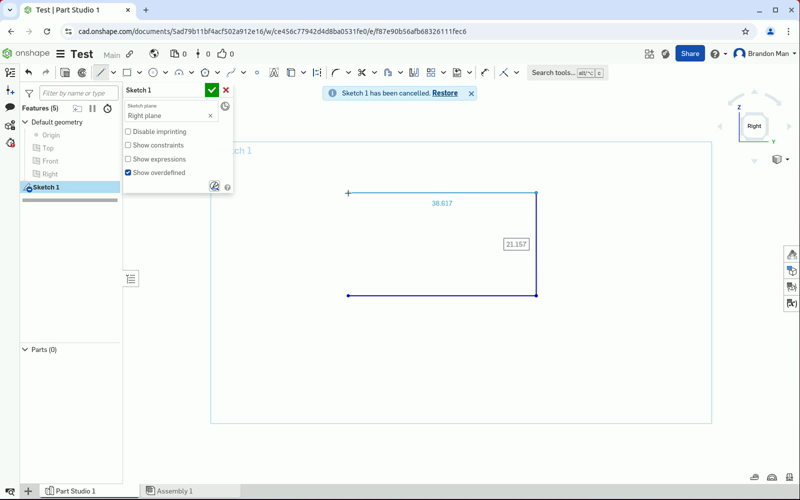
click(348, 192)
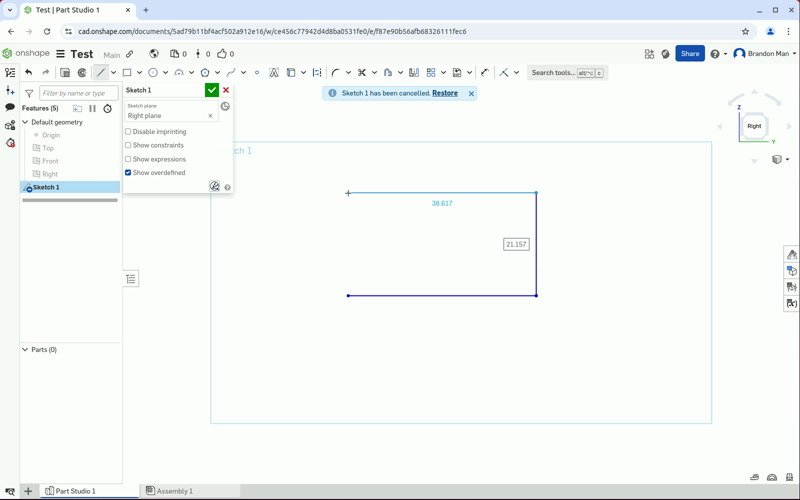
key_up(shift)
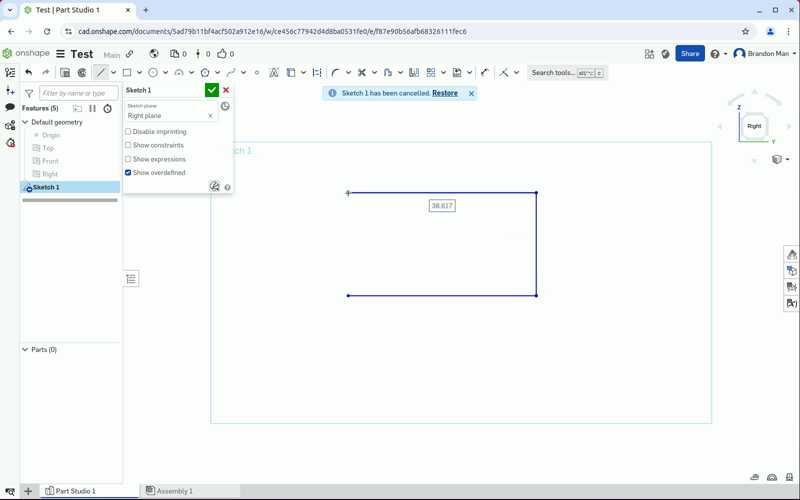
key_down(shift)
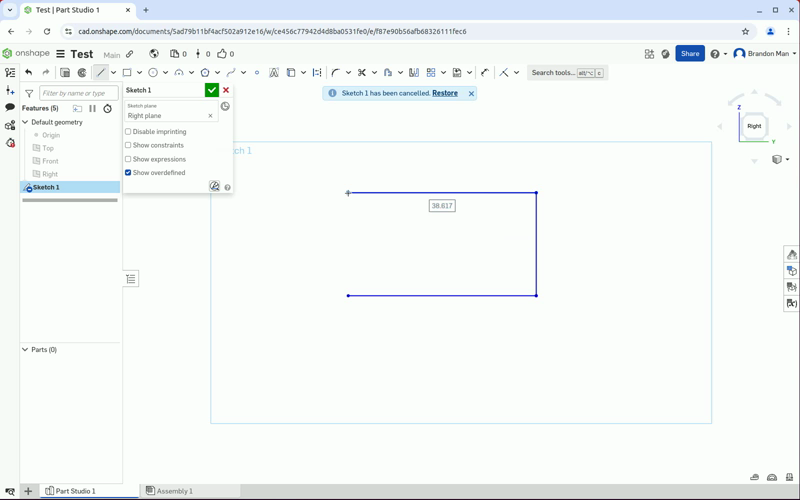
mouse_move(348, 295)
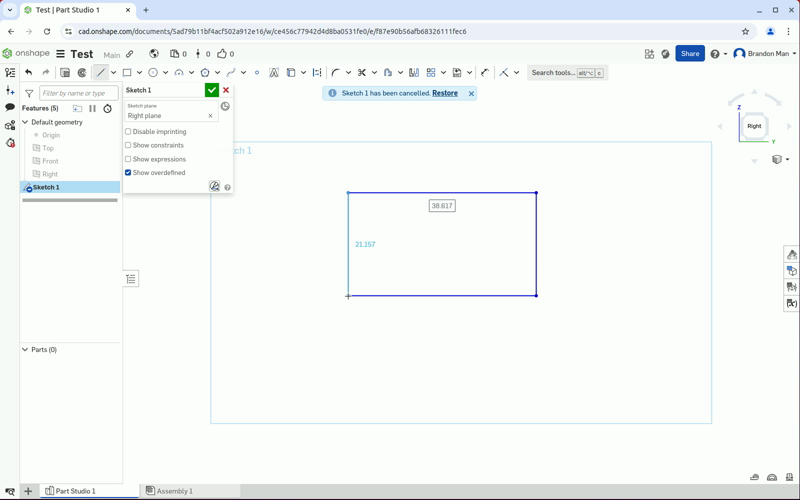
key_up(shift)
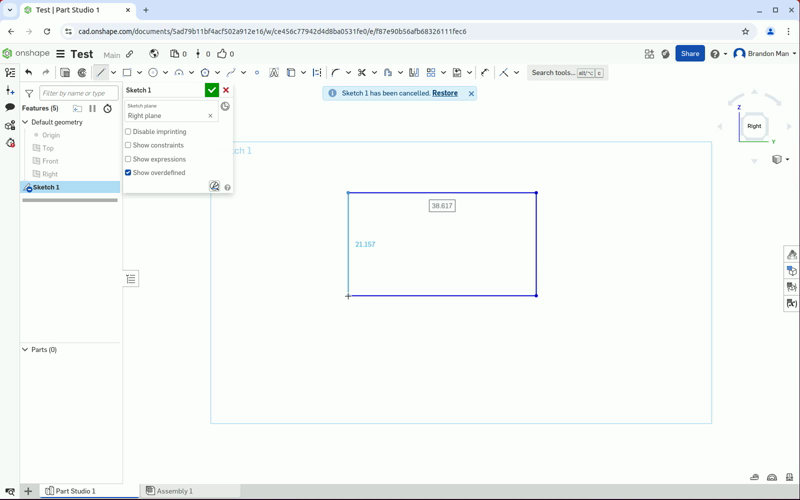
click(348, 295)
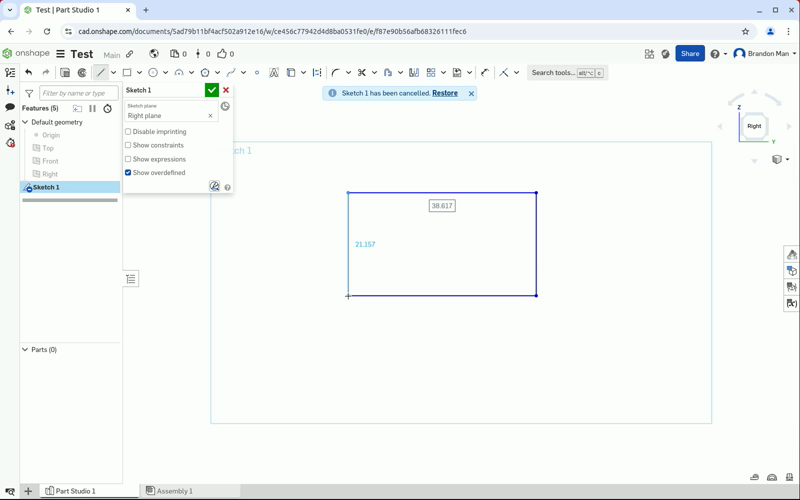
key(esc)
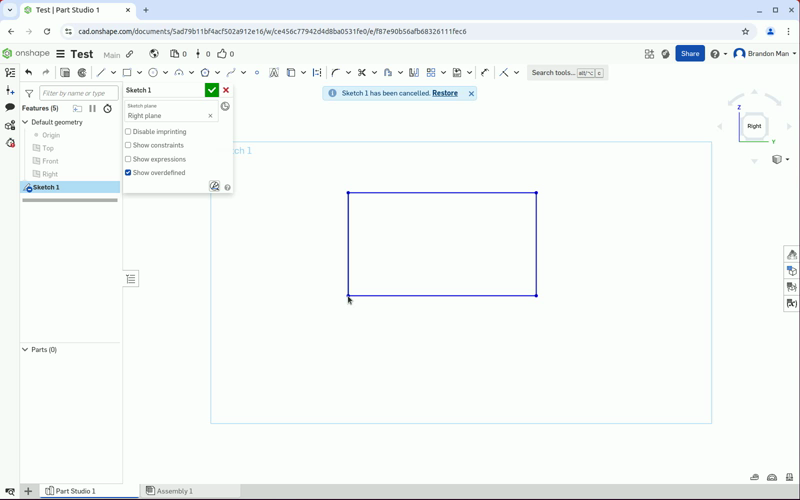
mouse_move(419, 232)
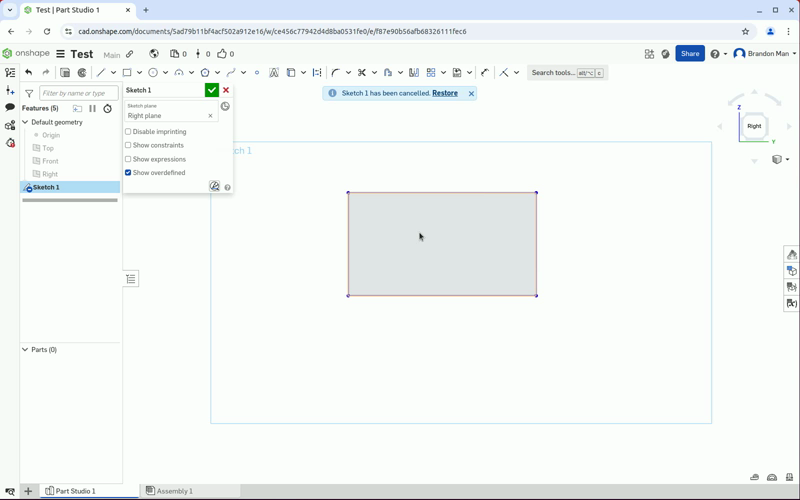
click(419, 232)
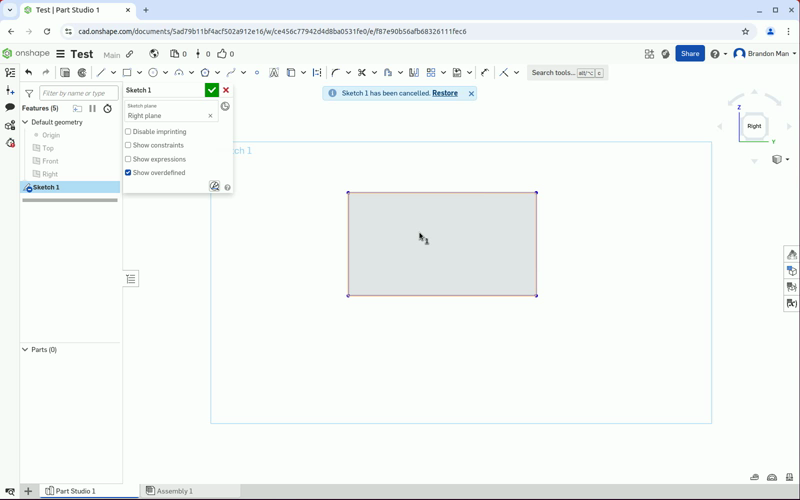
mouse_move(73, 352)
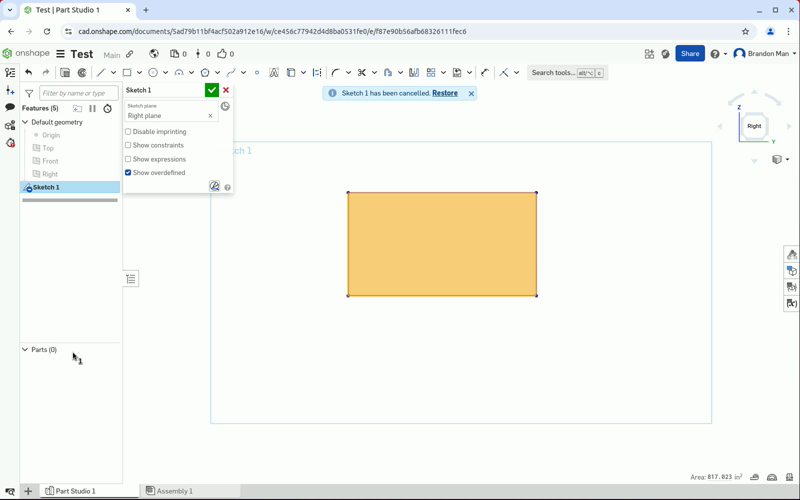
key(shift+y)
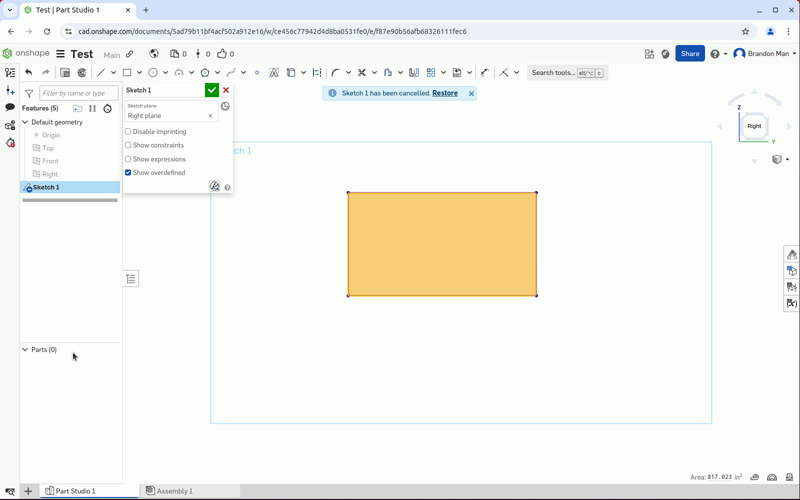
key(shift+e)
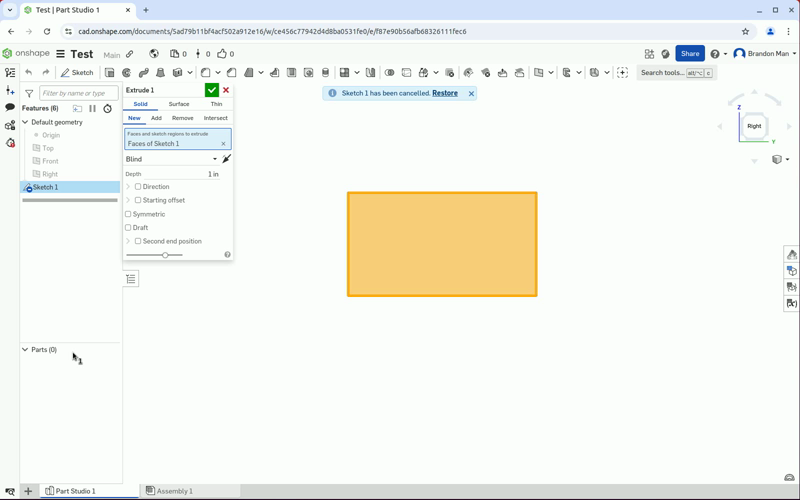
mouse_move(143, 106)
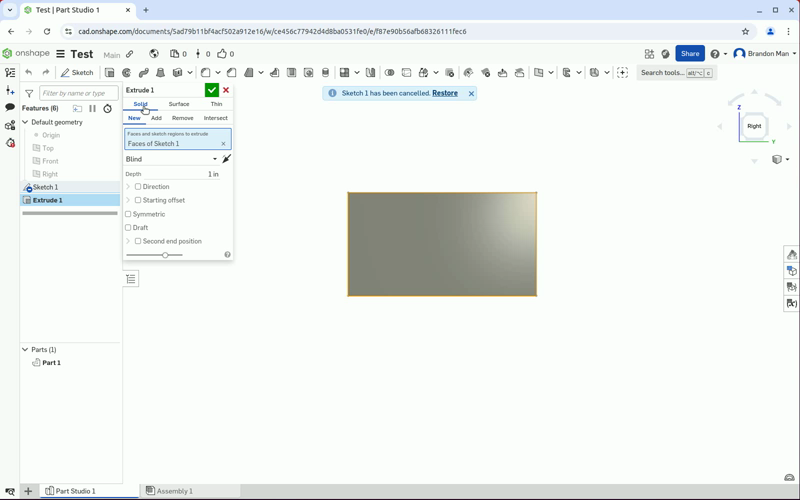
click(143, 106)
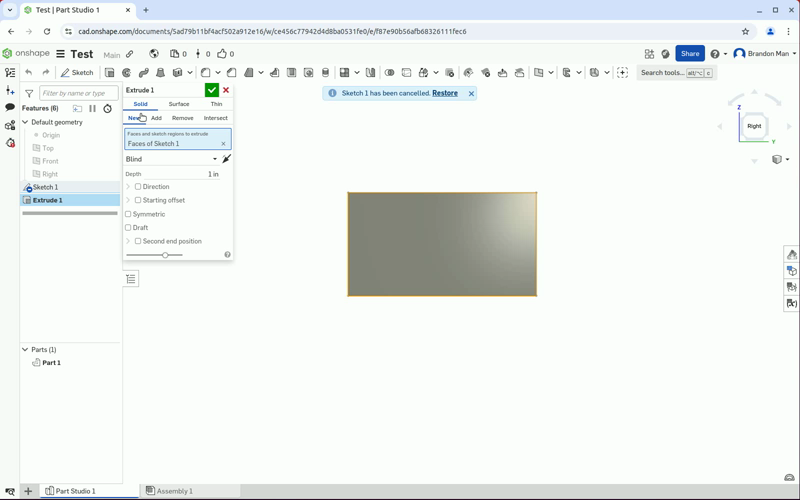
mouse_move(137, 120)
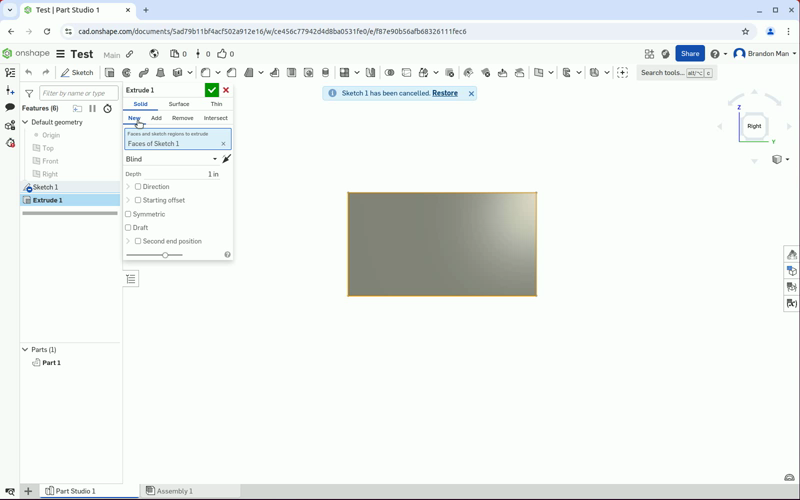
click(137, 120)
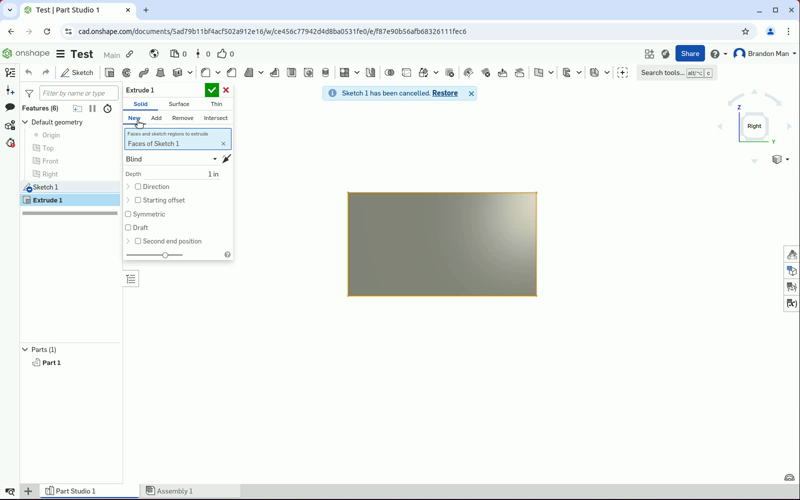
key(tab, 4)
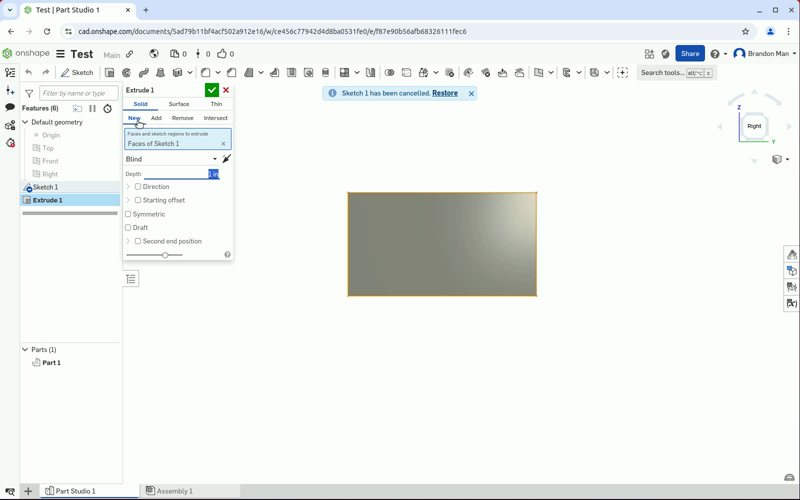
text(2.889)
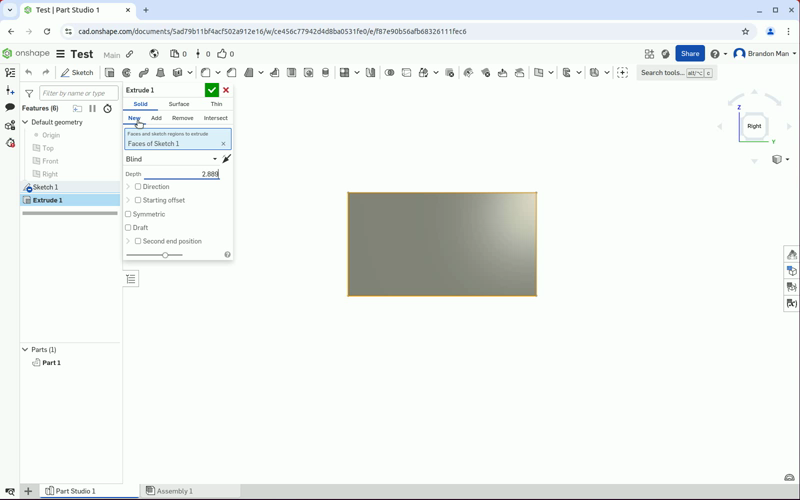
key(enter)
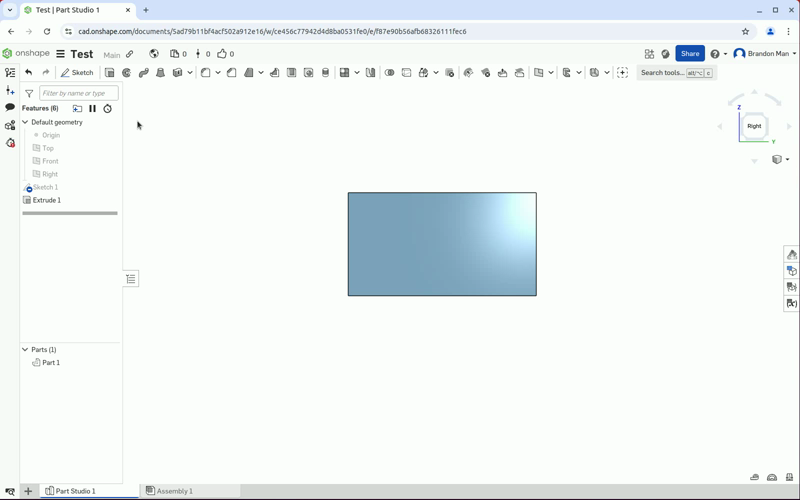
key(shift+h)
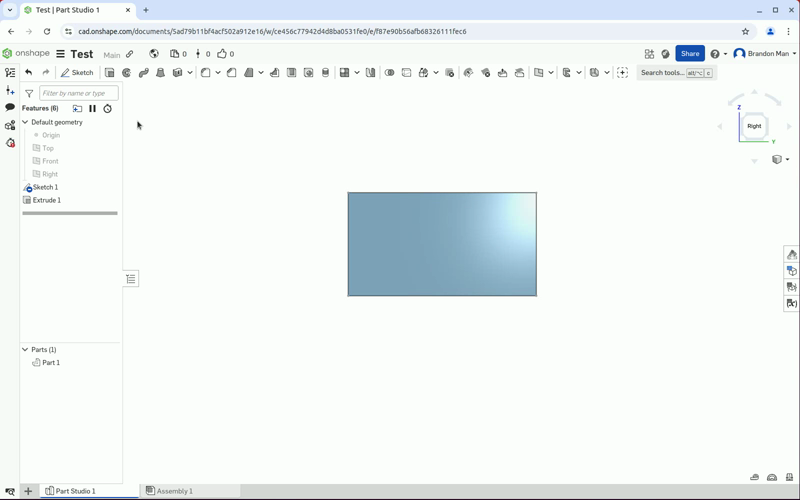
key(shift+h)
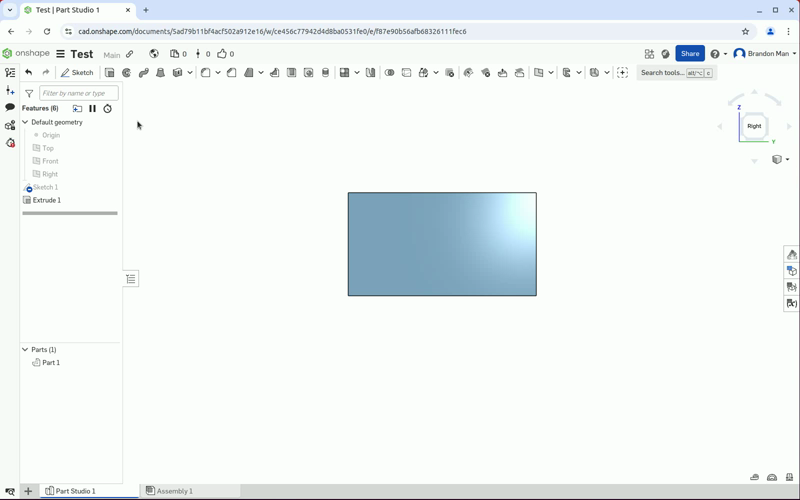
mouse_move(73, 189)
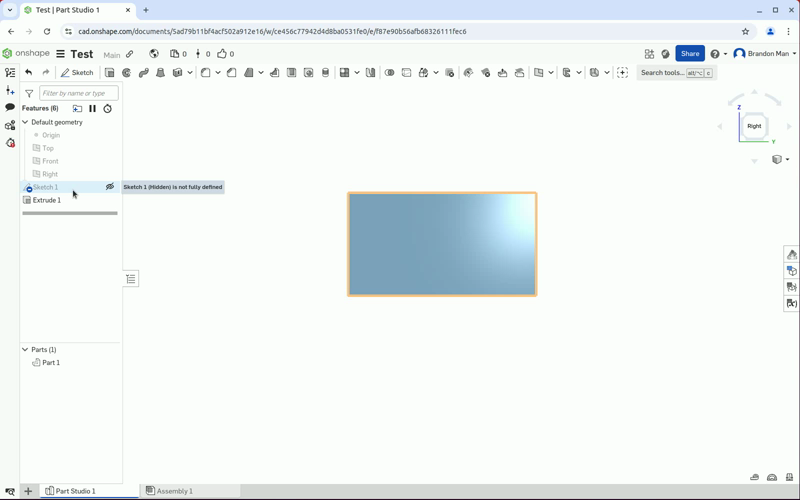
click(73, 189)
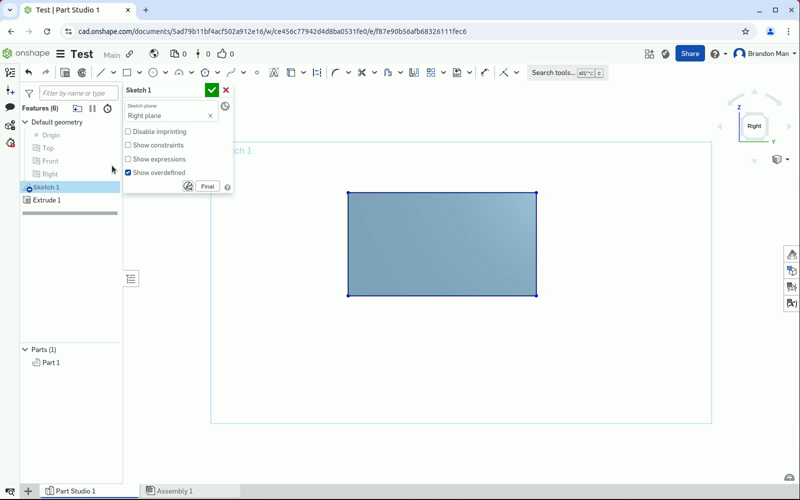
mouse_move(229, 92)
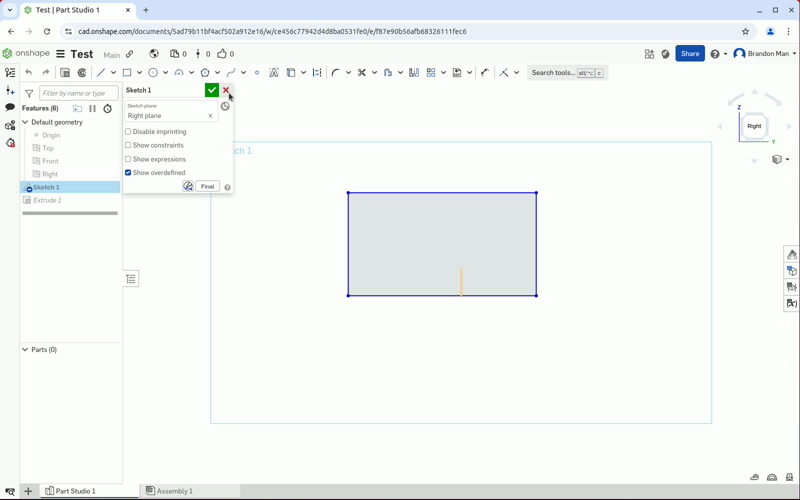
click(229, 92)
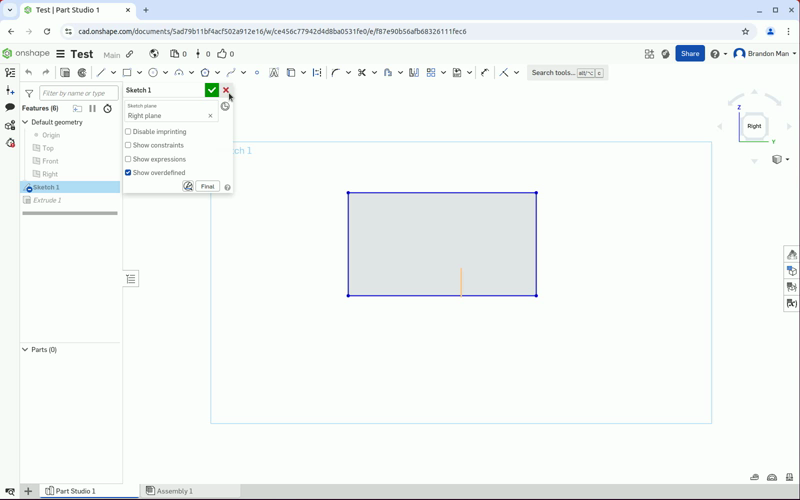
key(shift+s)
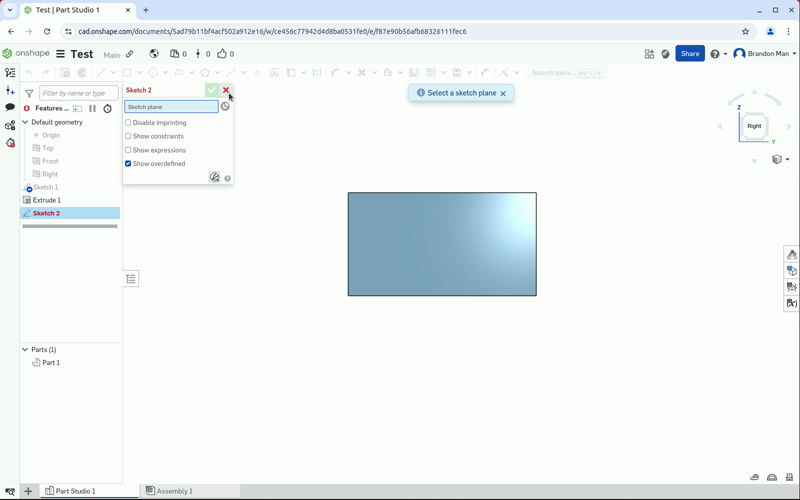
mouse_move(73, 176)
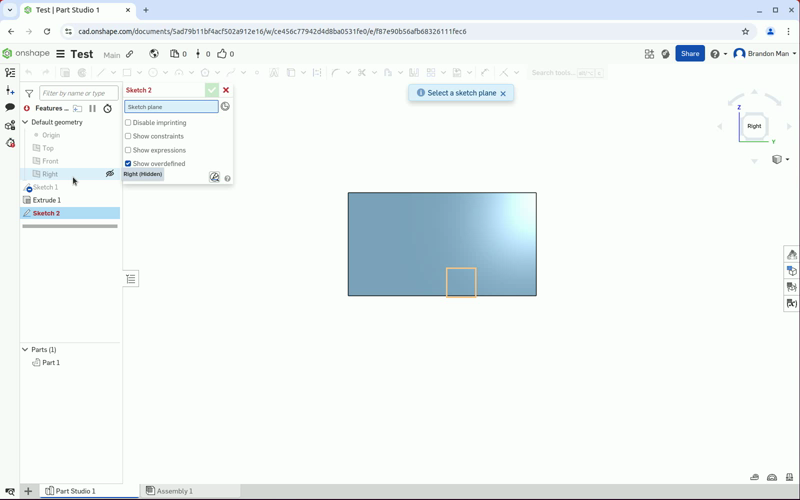
click(73, 176)
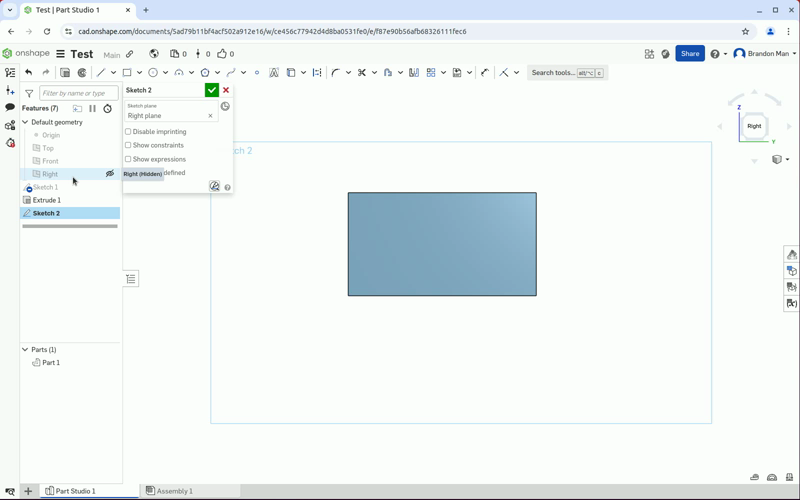
mouse_move(73, 352)
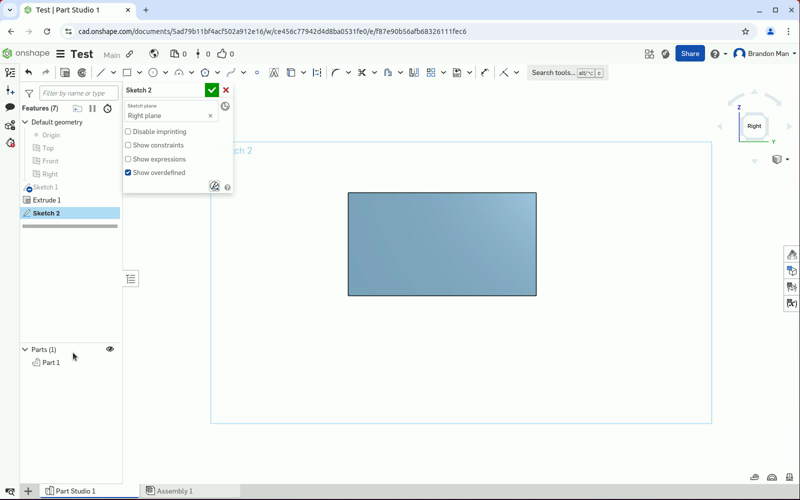
key(y)
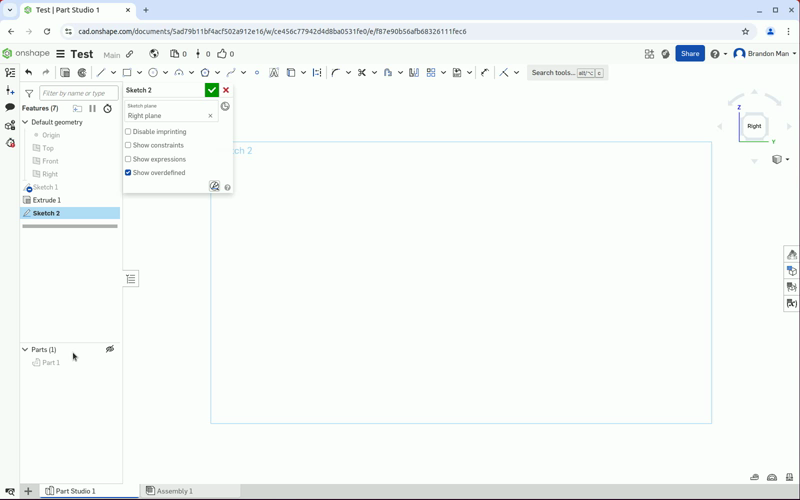
key(c)
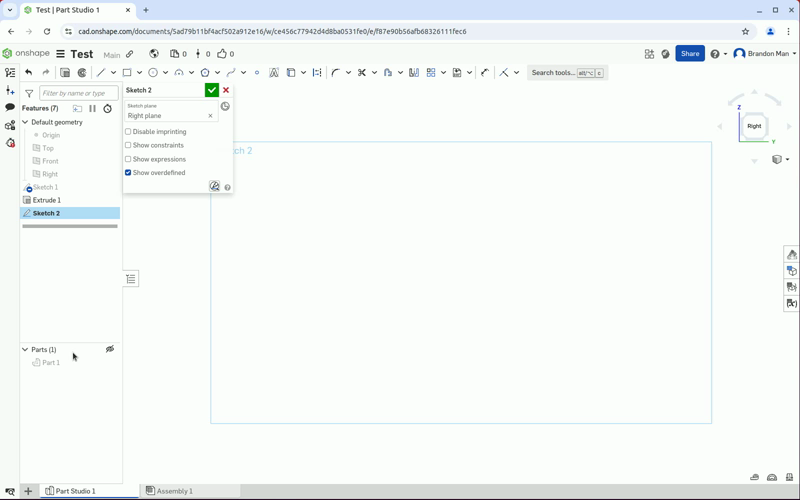
key_down(shift)
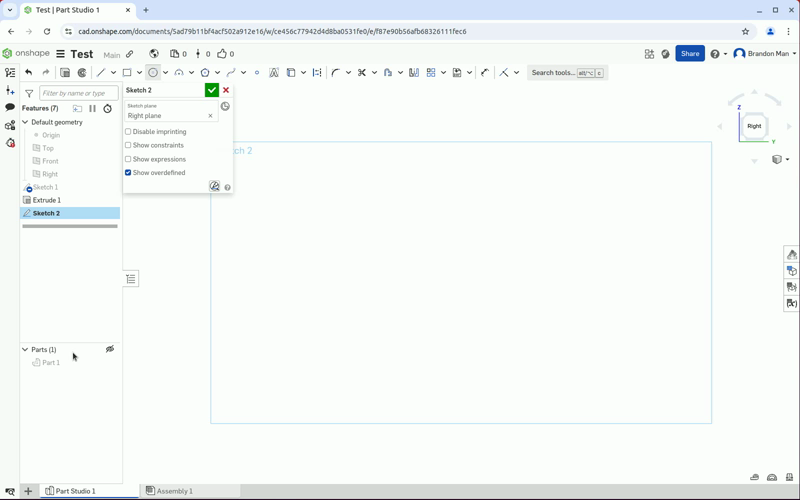
mouse_move(398, 241)
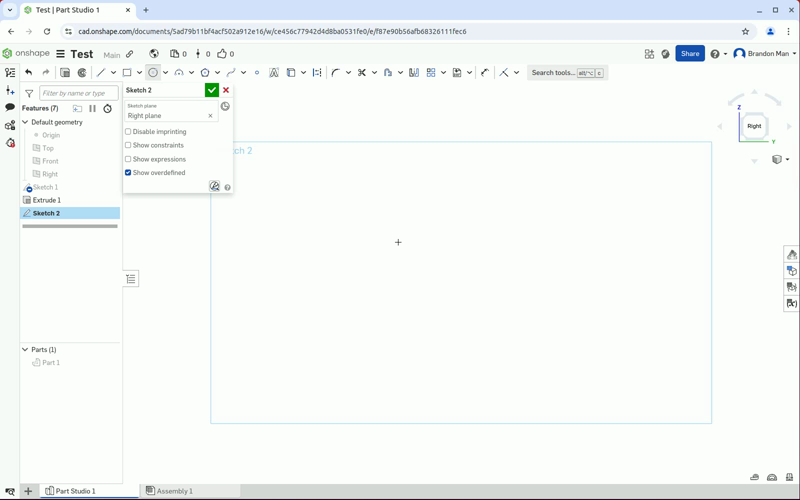
click(398, 241)
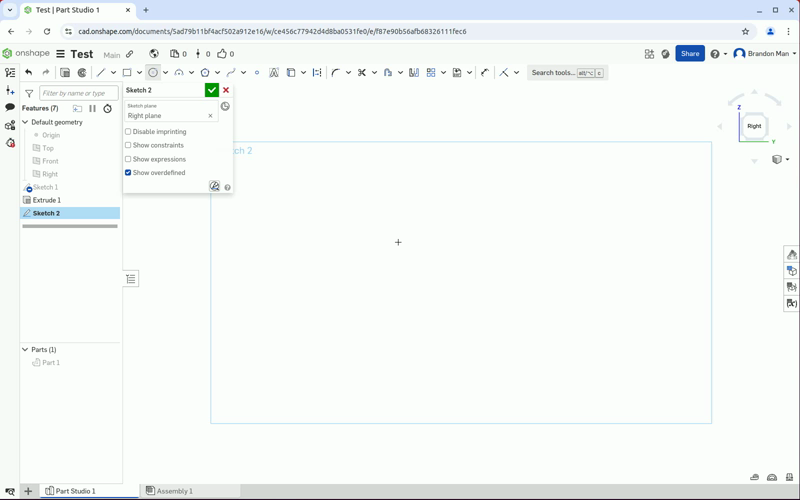
key_up(shift)
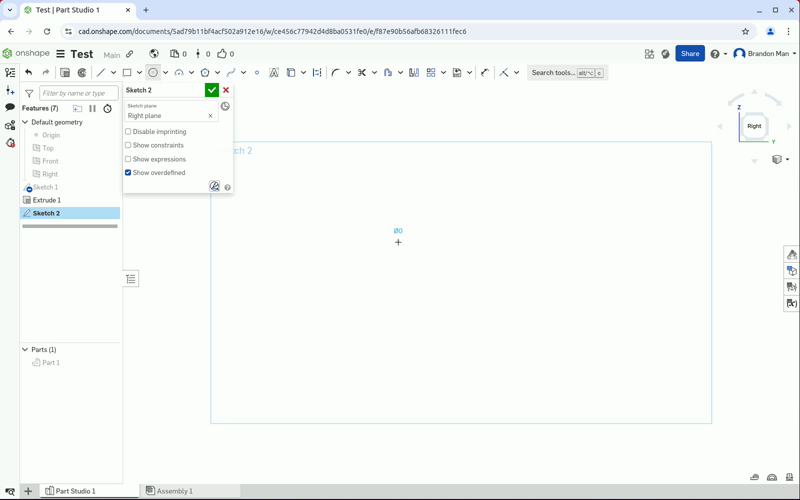
mouse_move(429, 241)
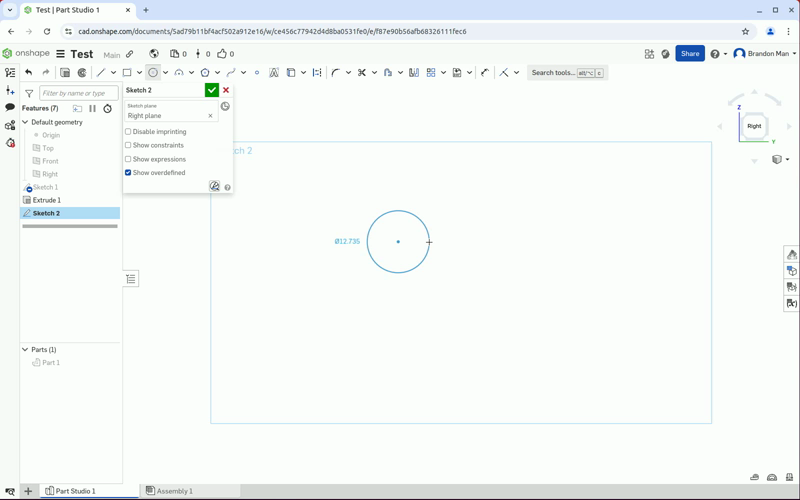
click(429, 241)
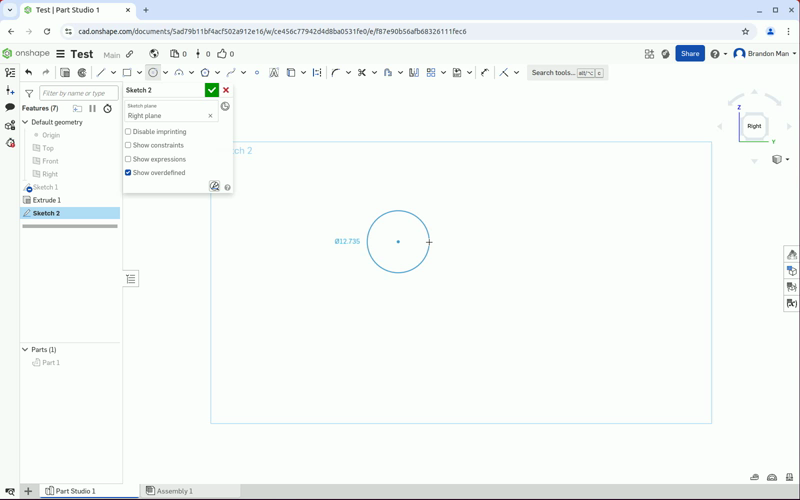
key(esc)
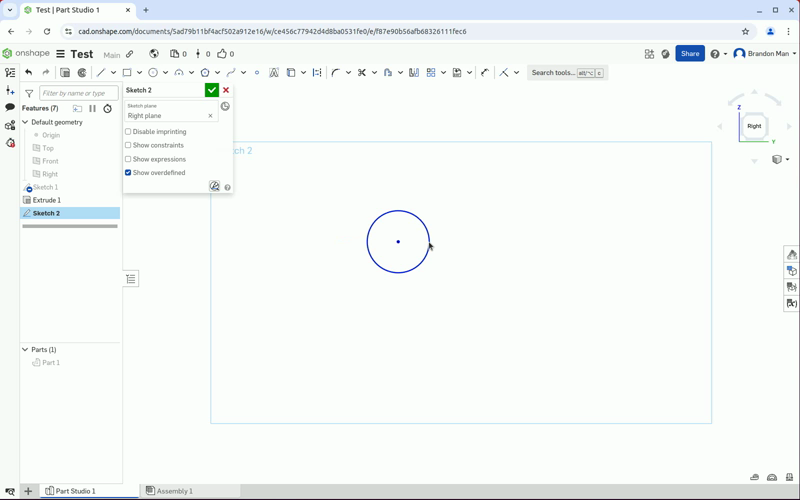
mouse_move(403, 249)
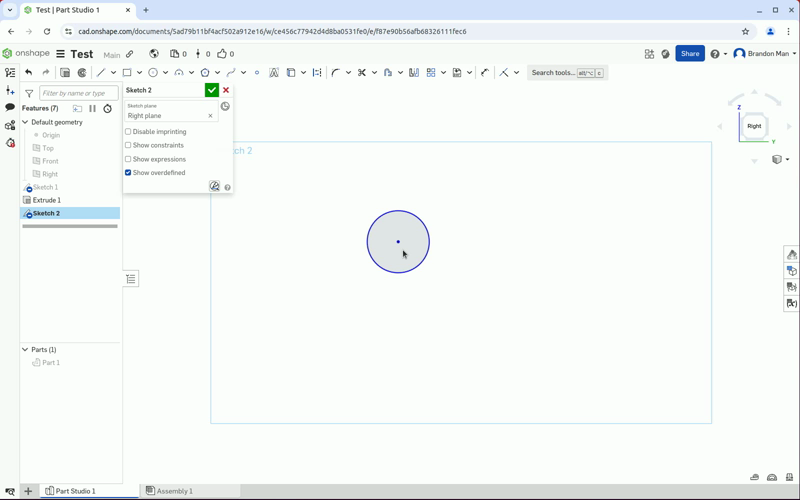
click(403, 249)
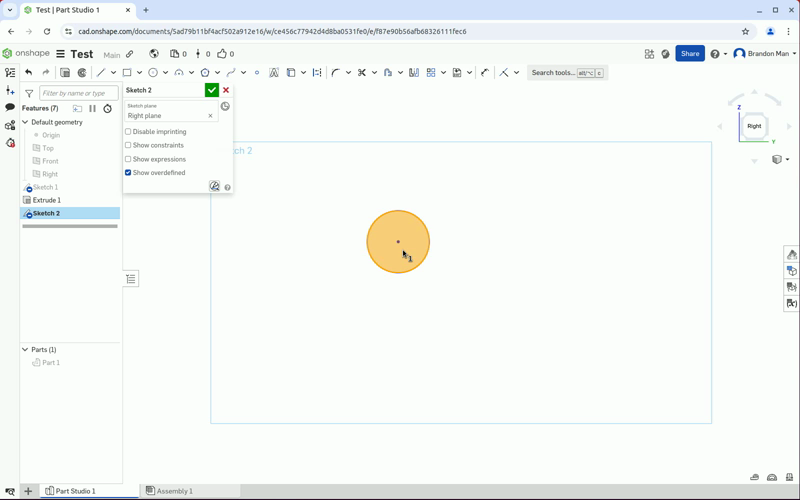
mouse_move(73, 352)
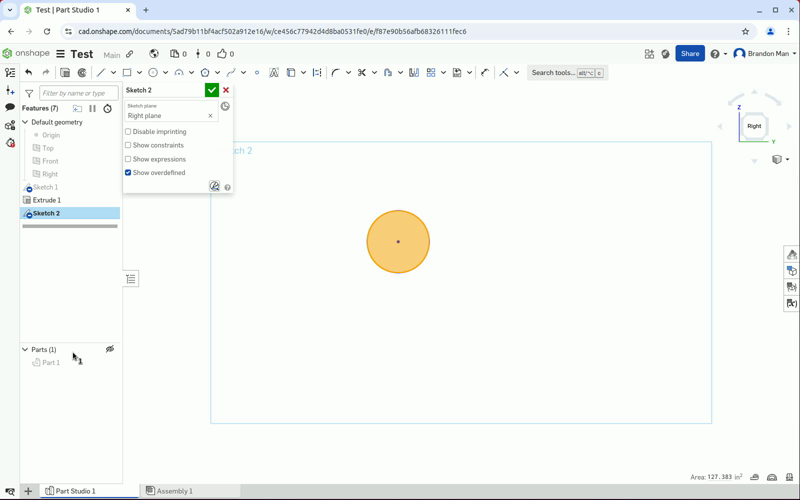
key(shift+y)
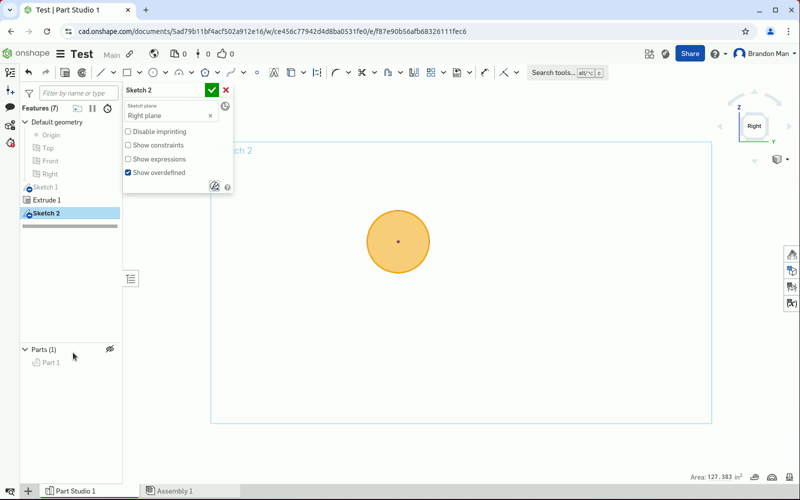
key(shift+e)
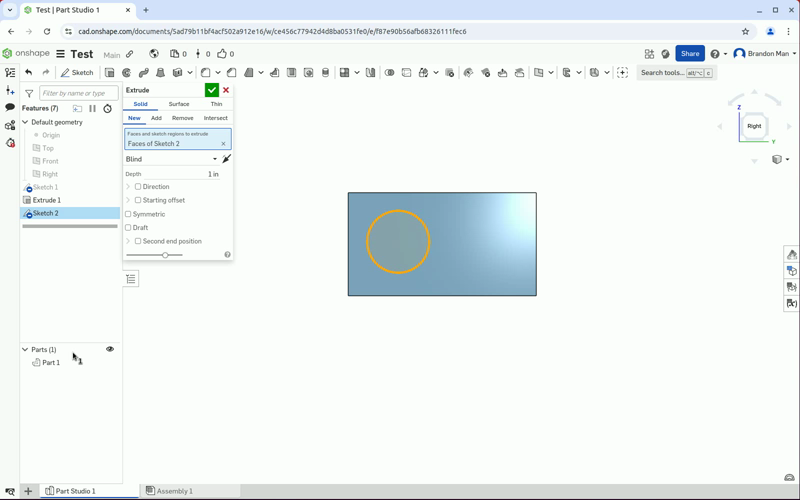
mouse_move(143, 106)
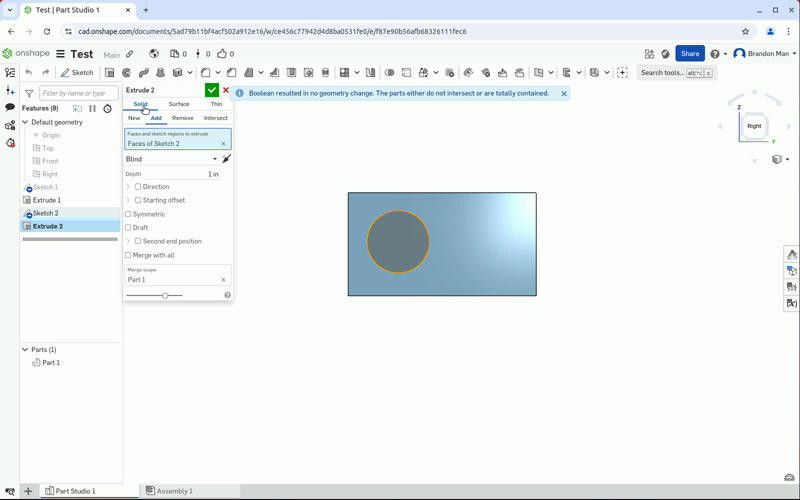
click(143, 106)
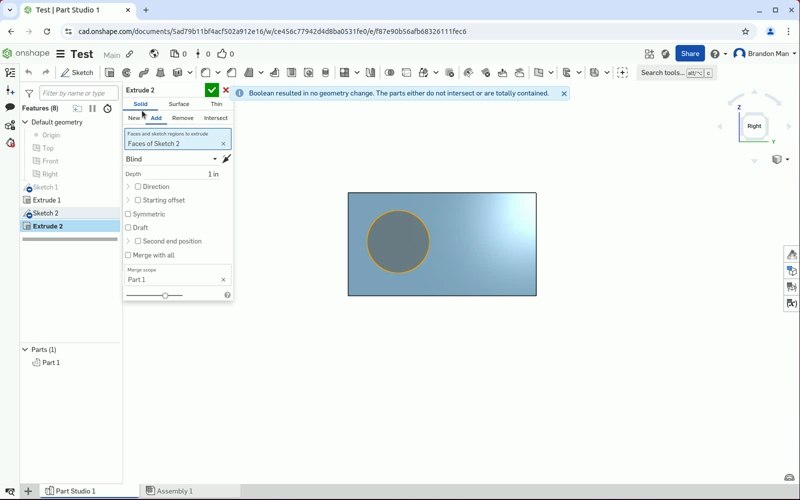
mouse_move(137, 120)
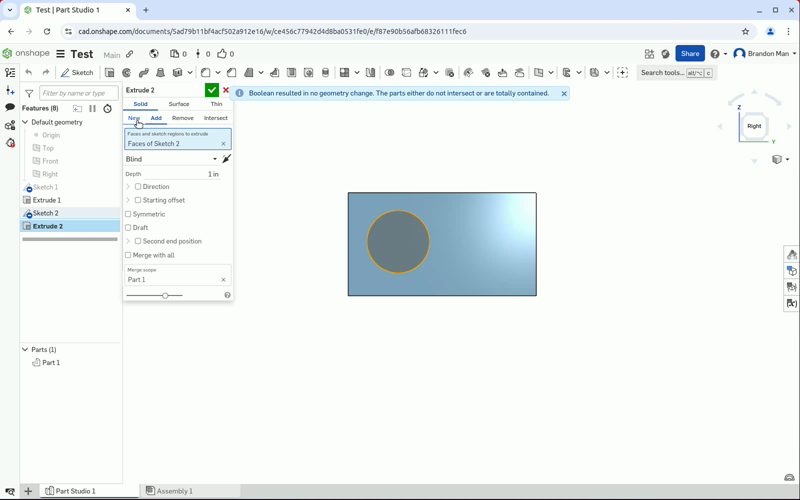
click(137, 120)
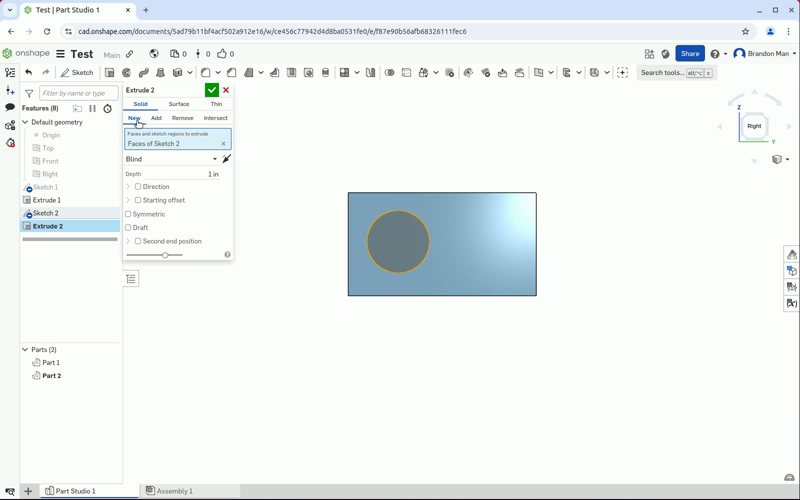
key(tab, 4)
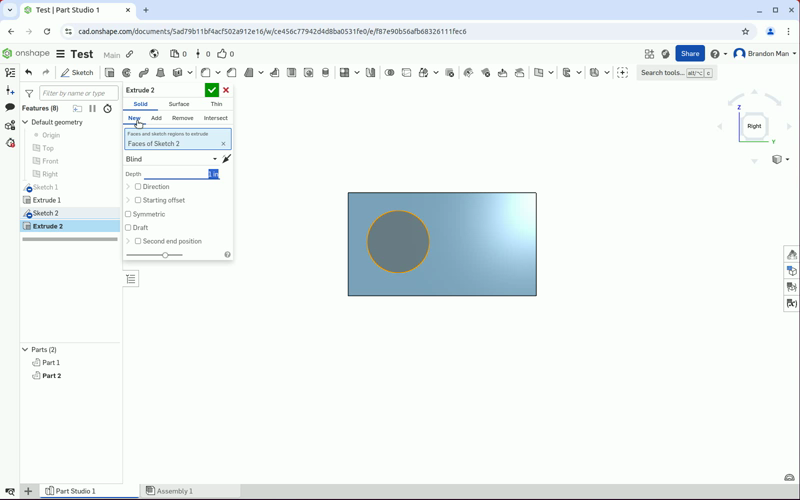
text(5.536)
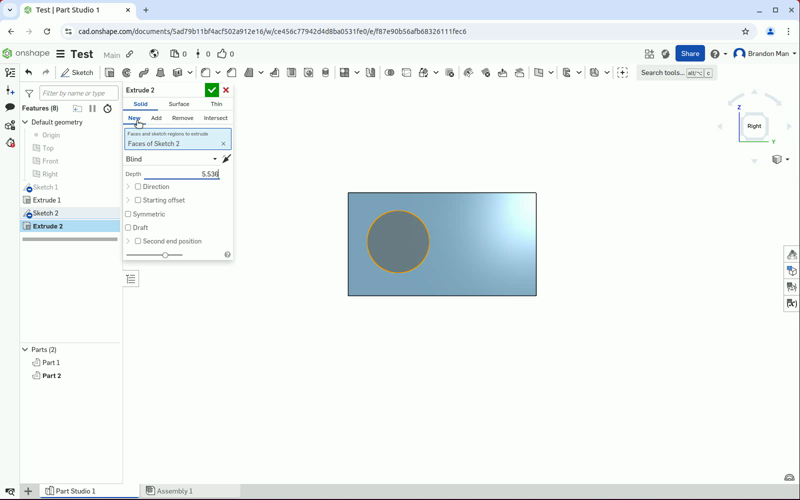
key(enter)
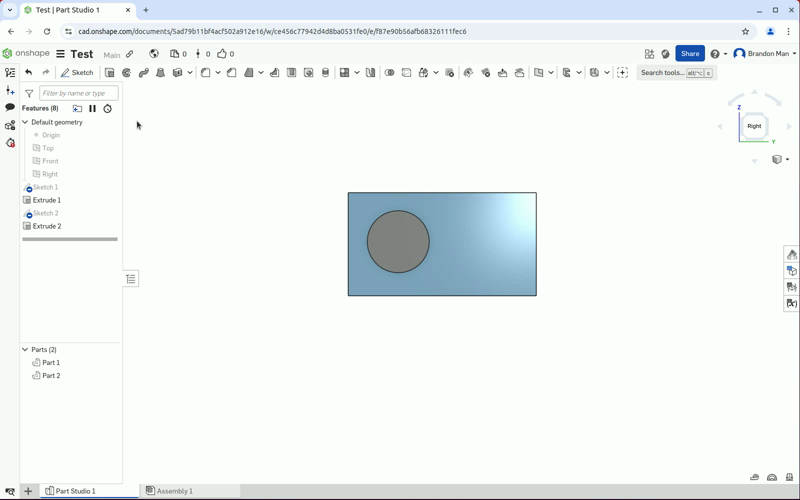
key(shift+h)
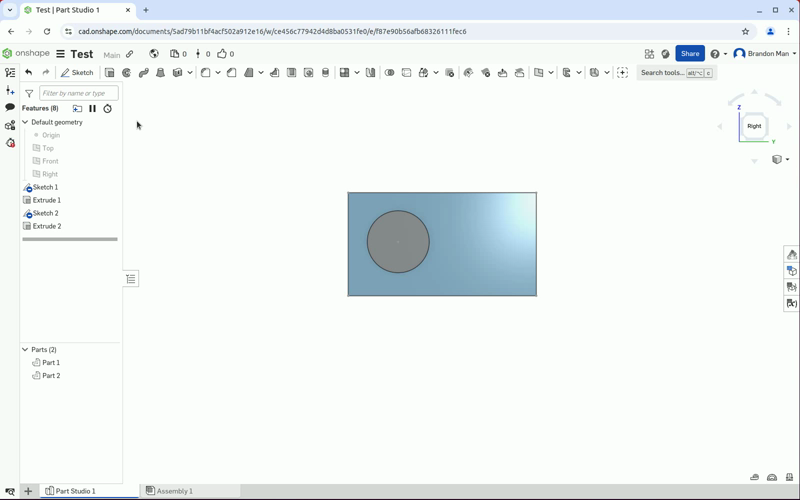
key(shift+h)
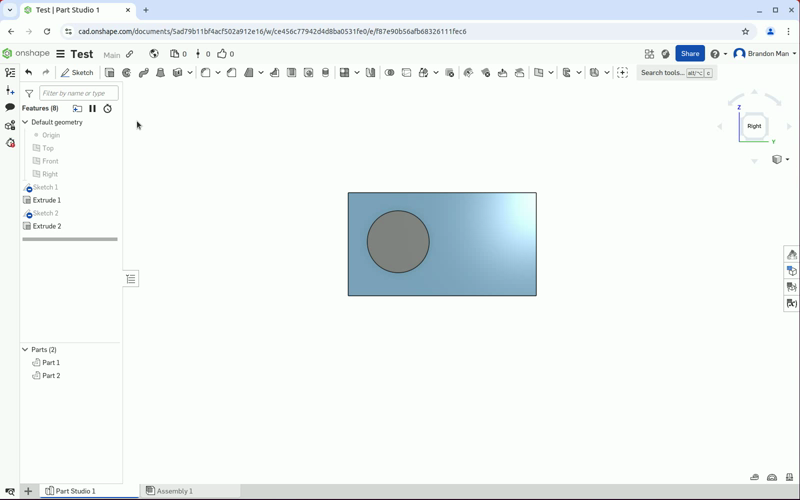
mouse_move(73, 189)
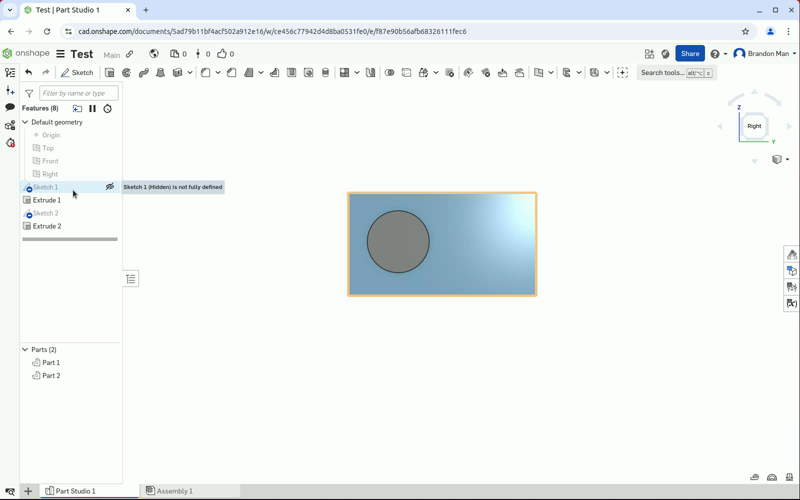
click(73, 189)
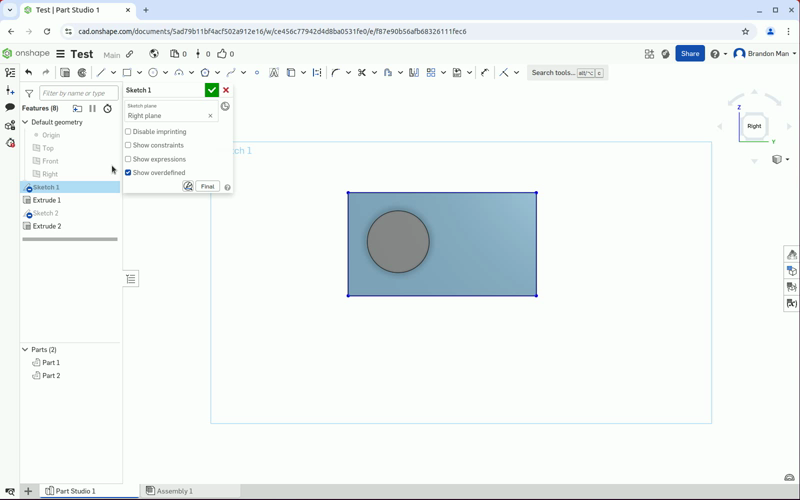
mouse_move(229, 92)
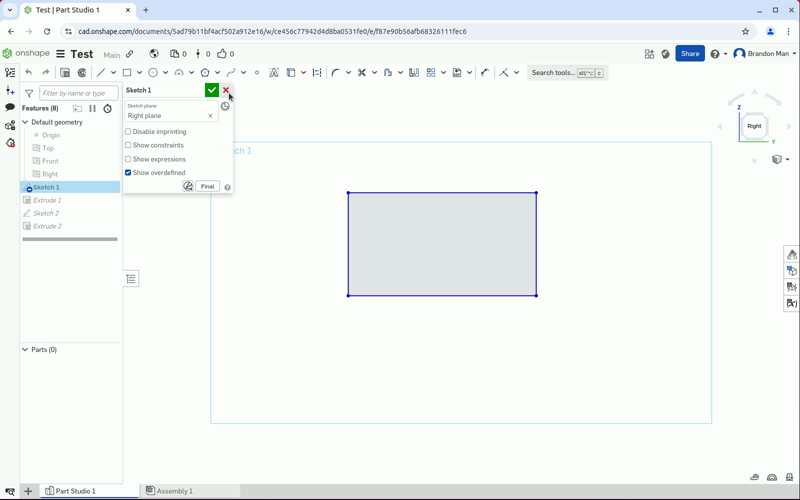
click(229, 92)
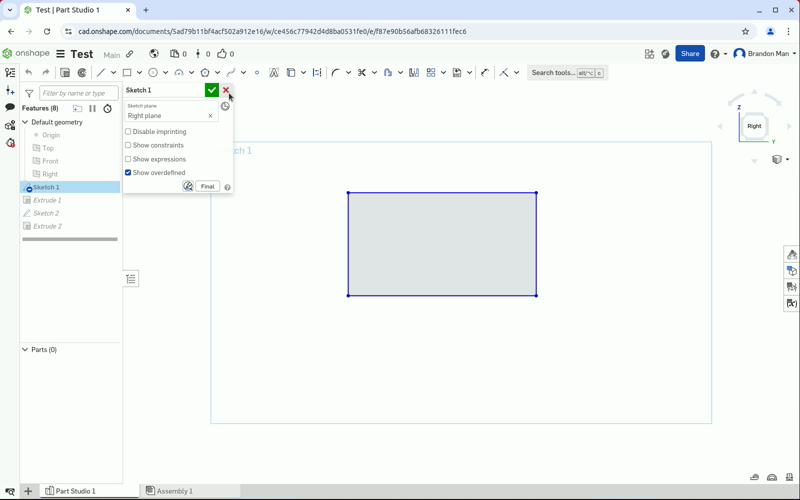
key(shift+s)
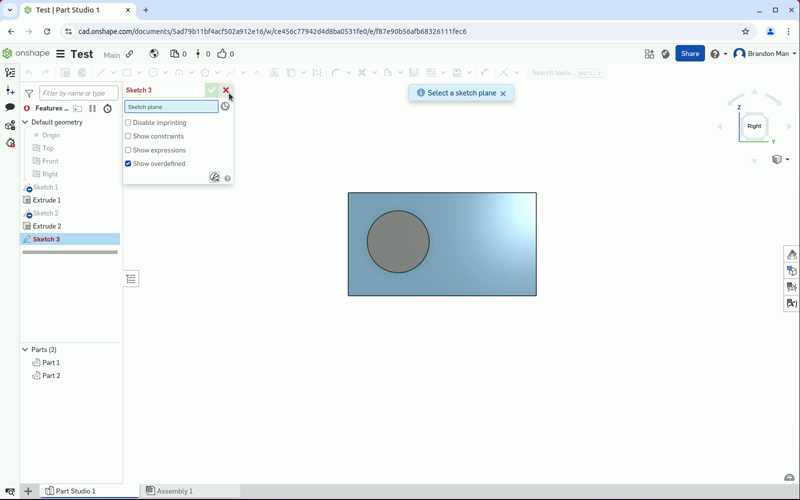
mouse_move(73, 176)
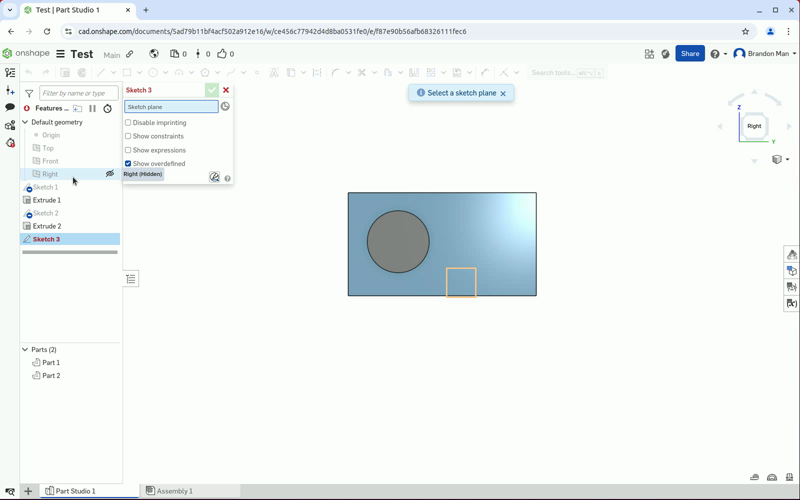
click(73, 176)
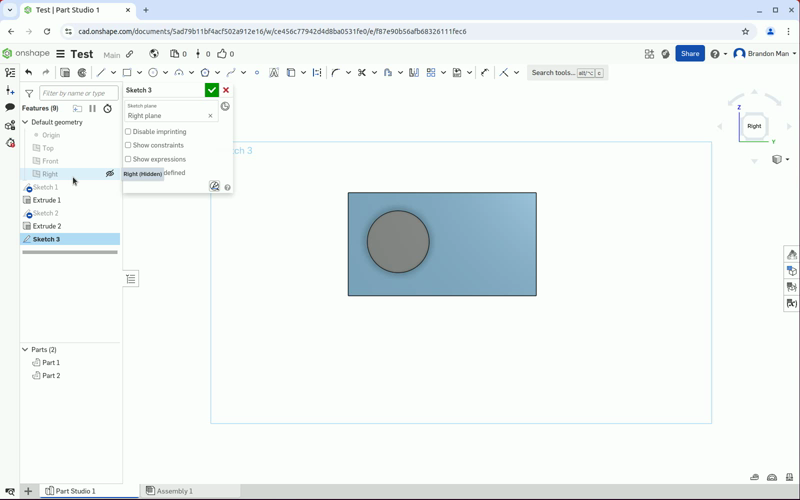
mouse_move(73, 352)
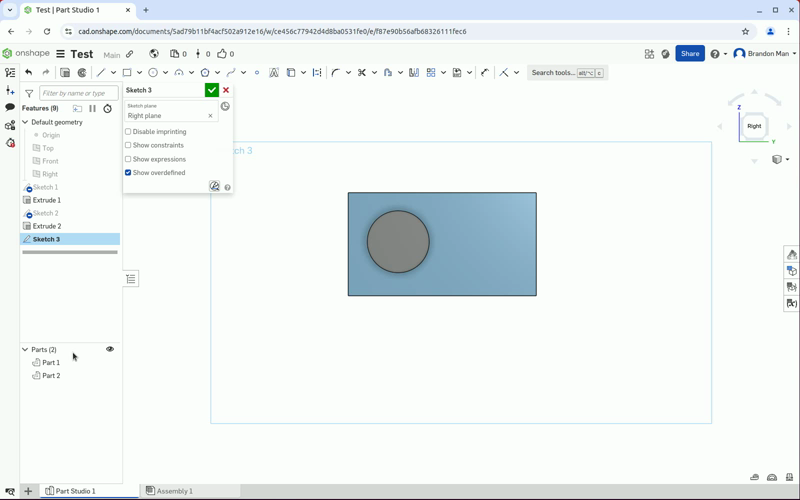
key(y)
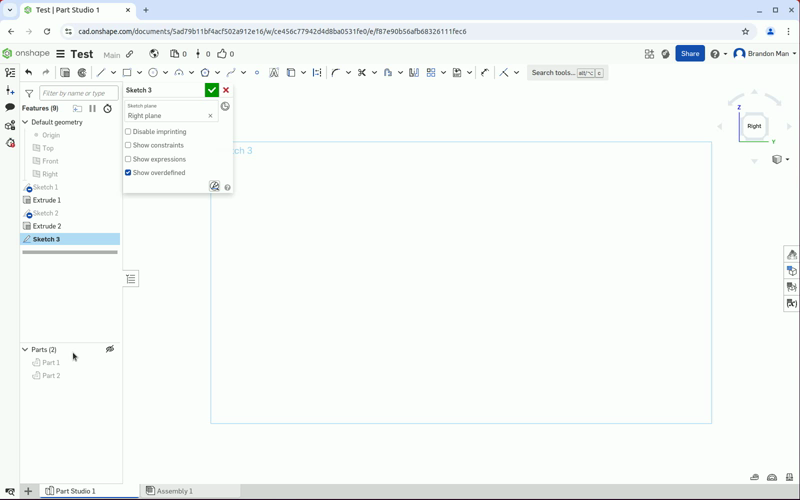
key(c)
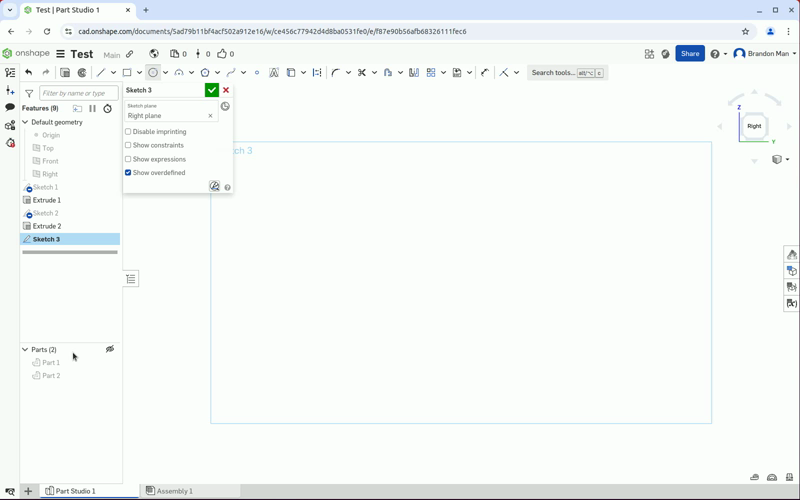
key_down(shift)
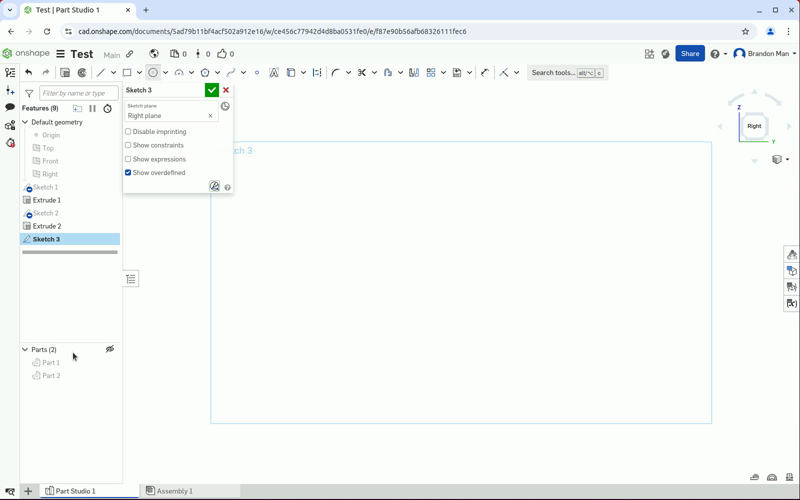
mouse_move(490, 241)
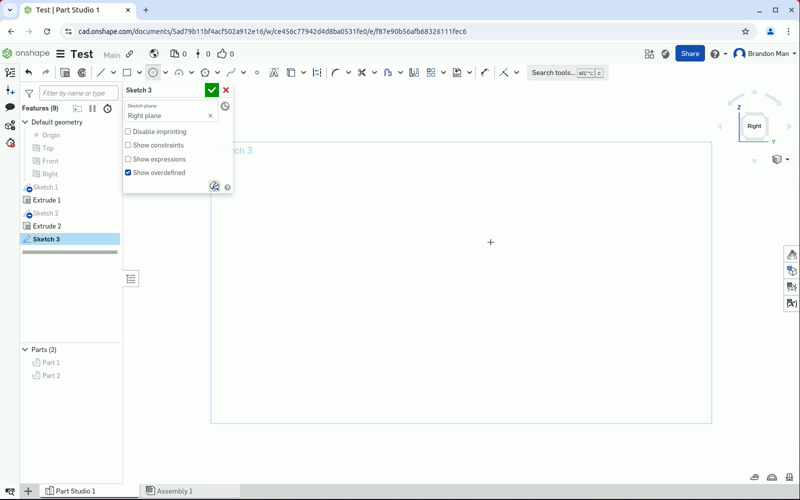
click(490, 241)
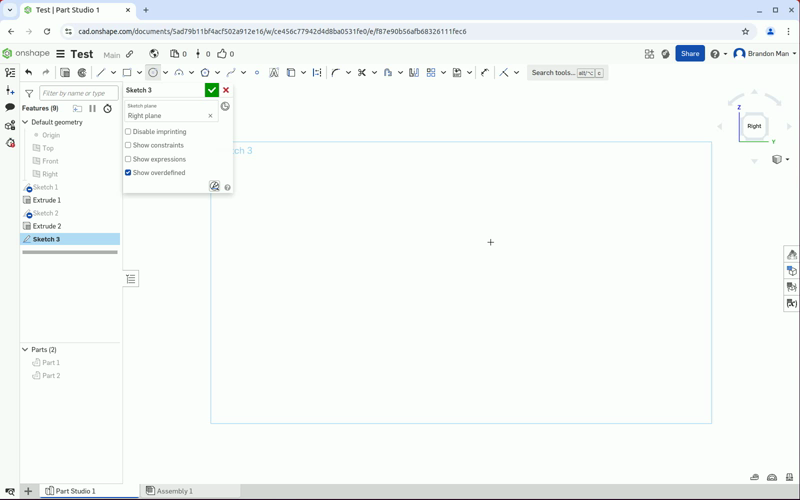
key_up(shift)
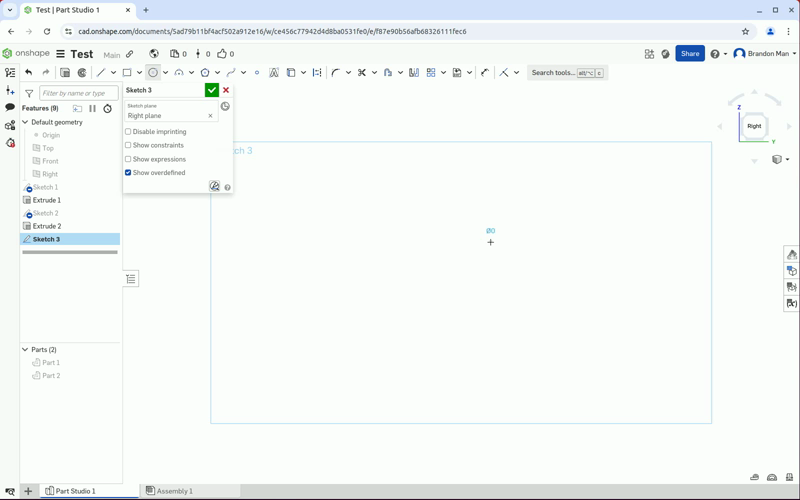
mouse_move(522, 241)
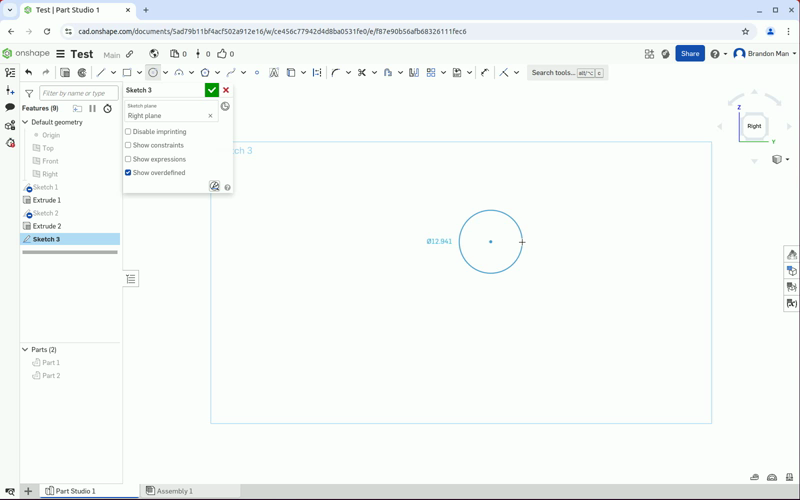
click(522, 241)
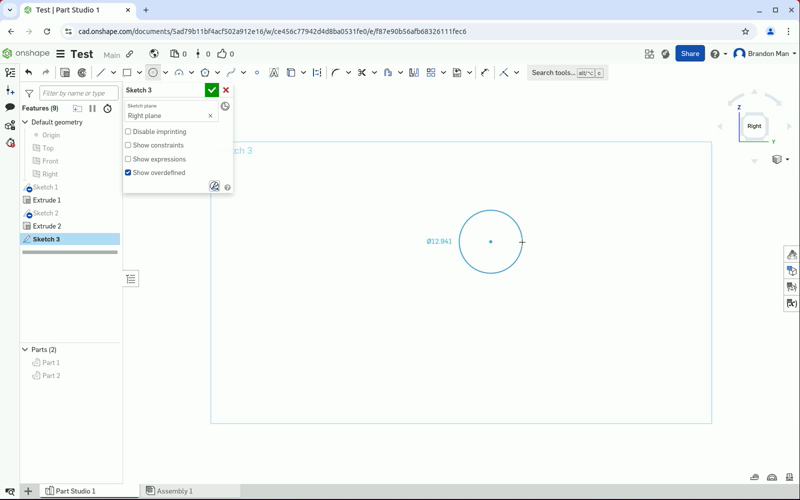
key(esc)
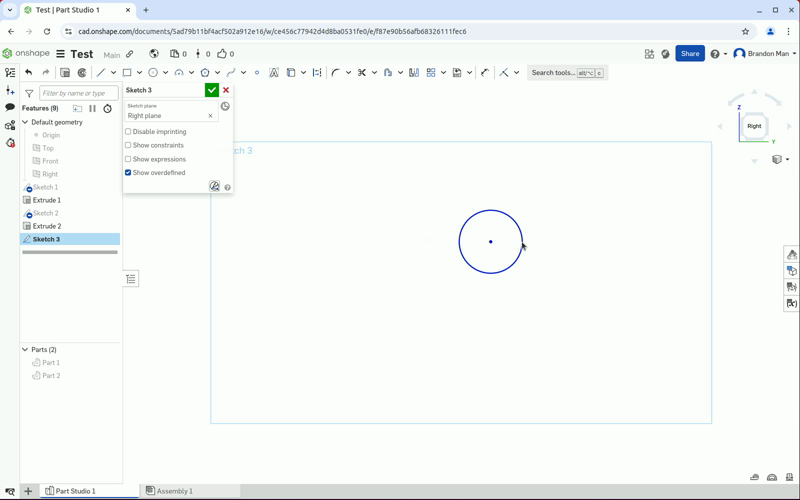
mouse_move(476, 252)
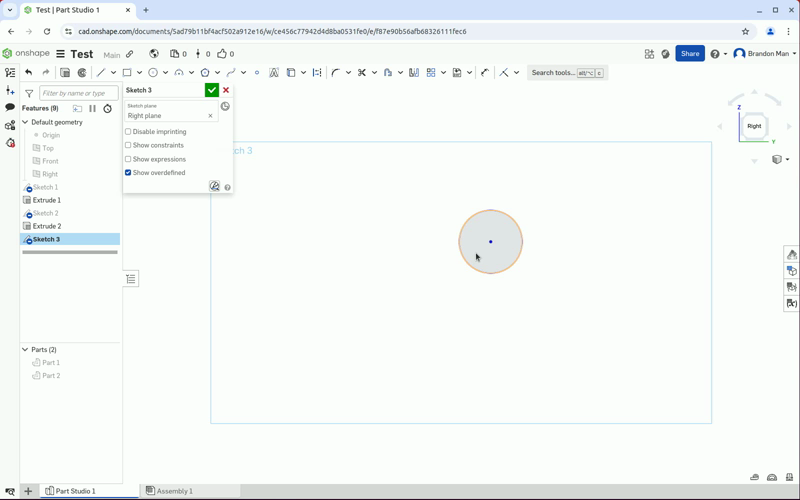
click(476, 252)
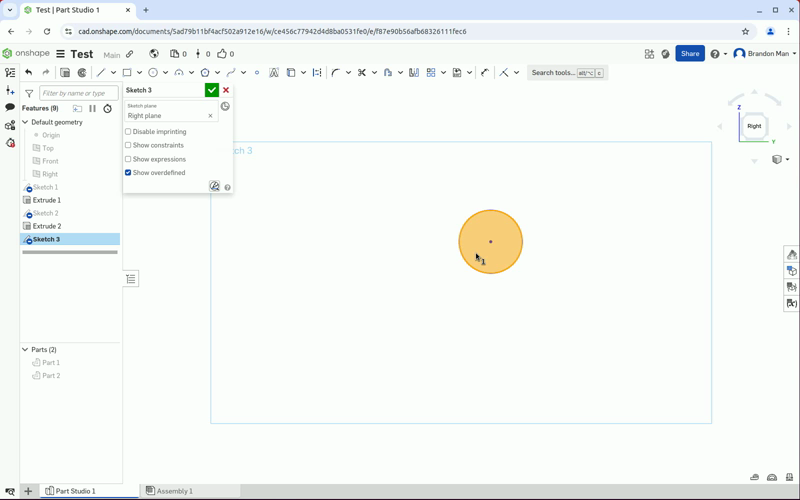
mouse_move(73, 352)
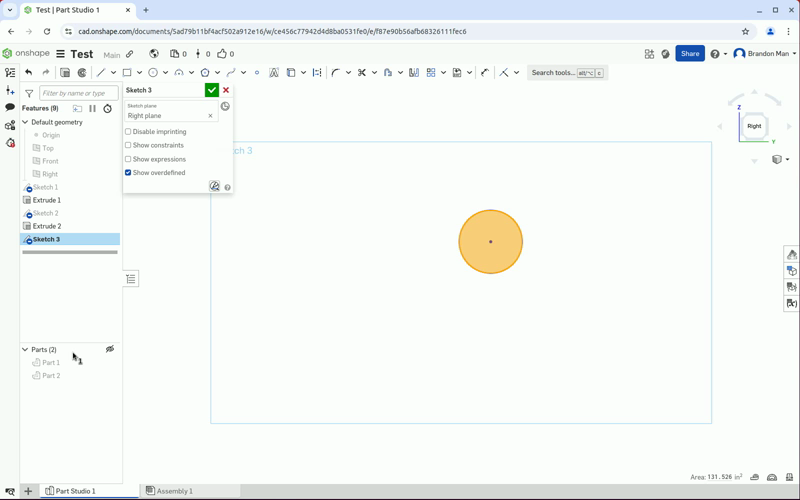
key(shift+y)
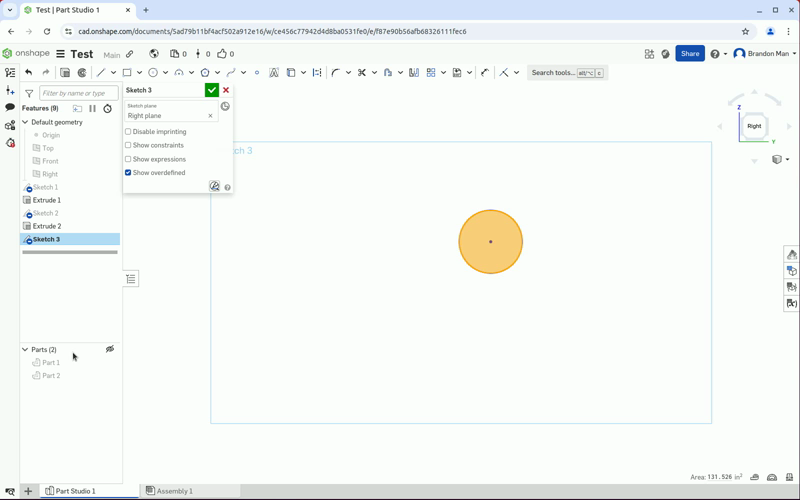
key(shift+e)
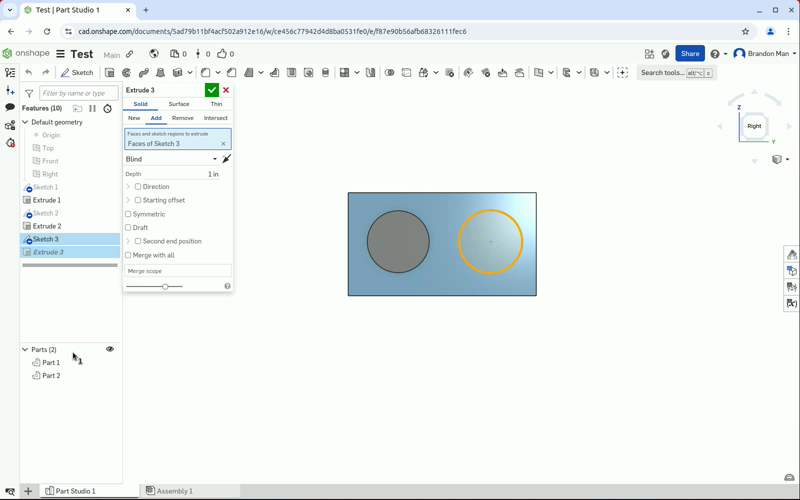
mouse_move(143, 106)
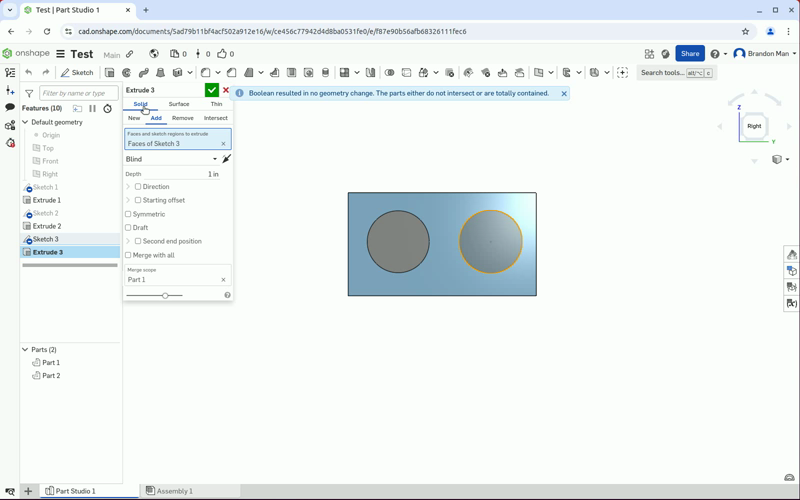
click(143, 106)
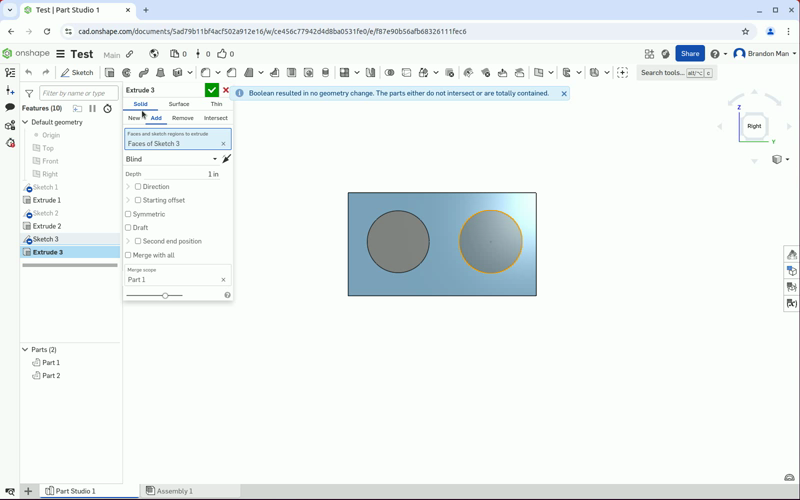
mouse_move(137, 120)
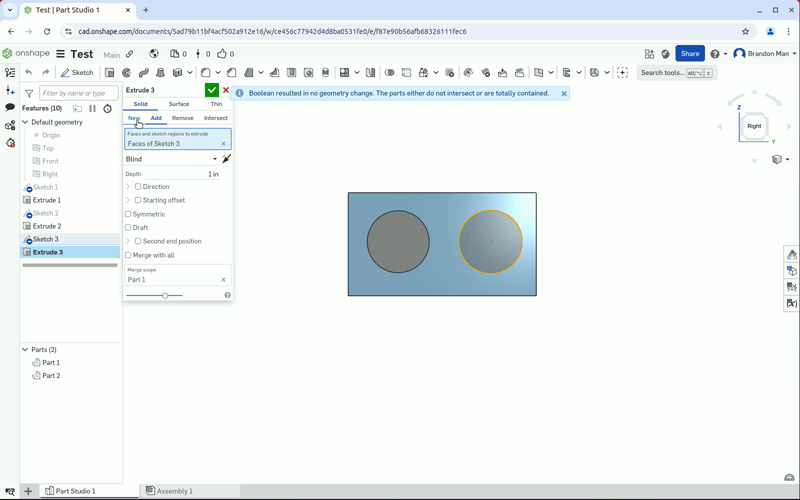
click(137, 120)
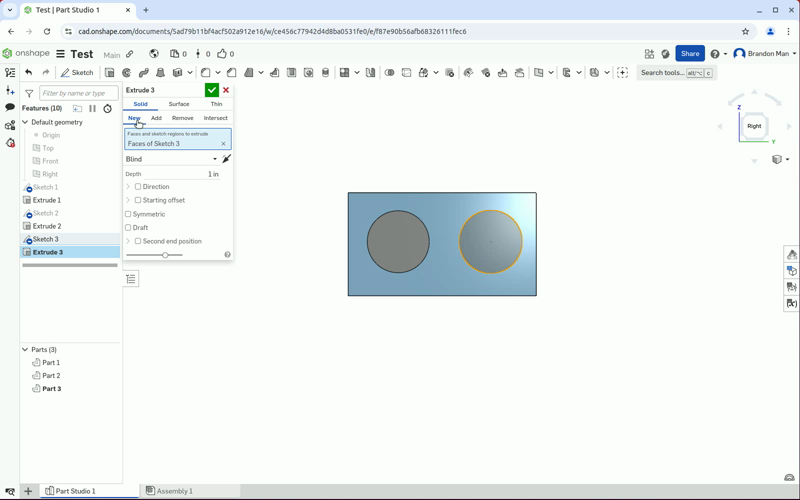
key(tab, 4)
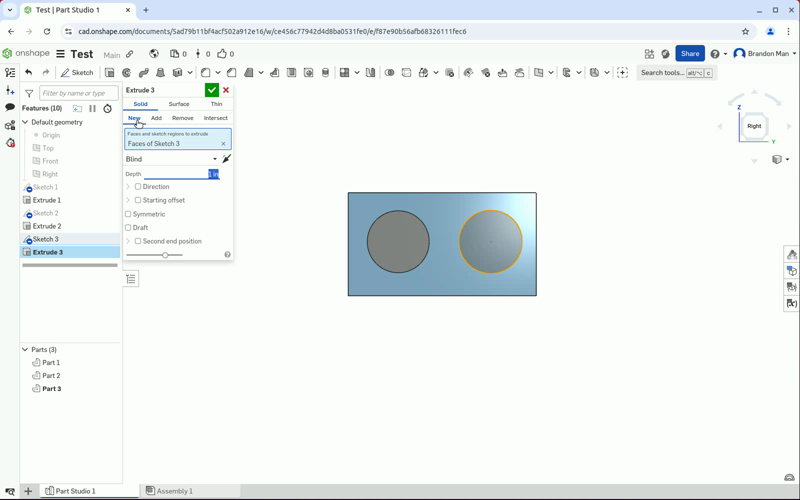
text(5.536)
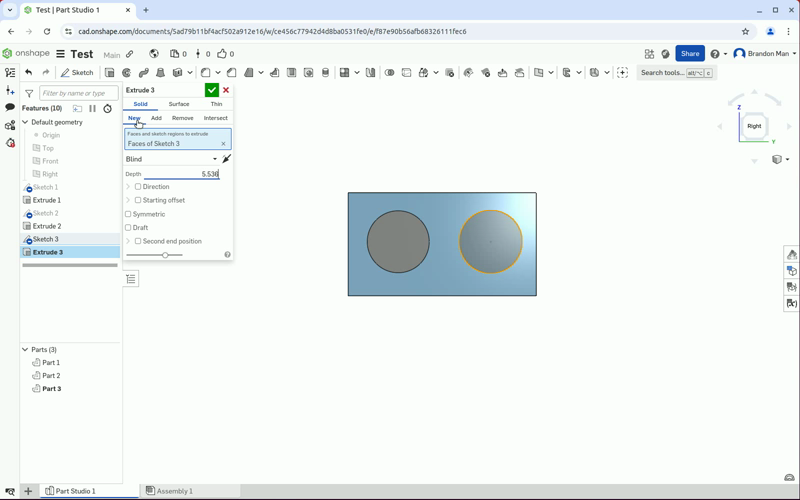
key(enter)
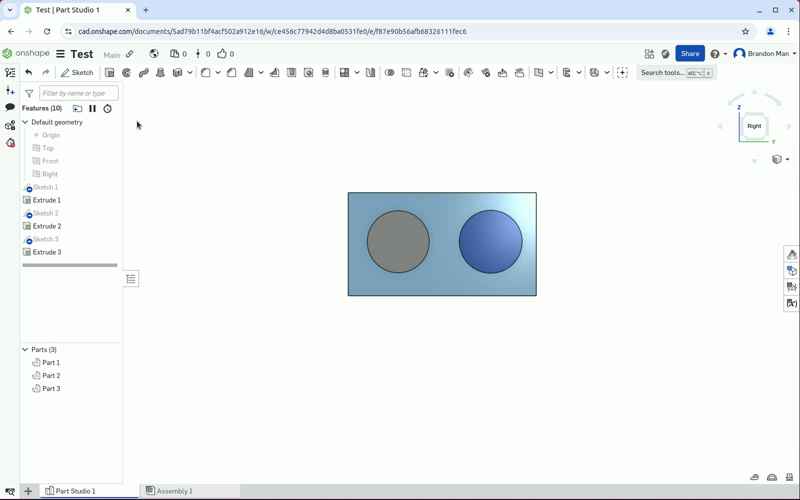
key(shift+h)
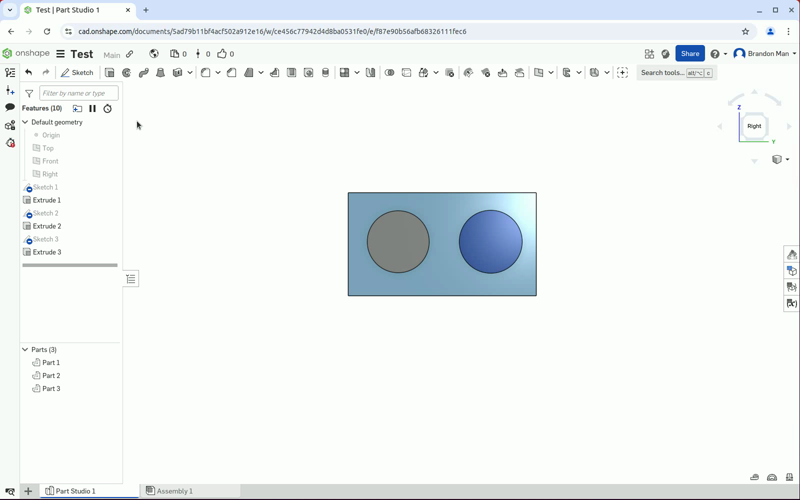
key(shift+h)
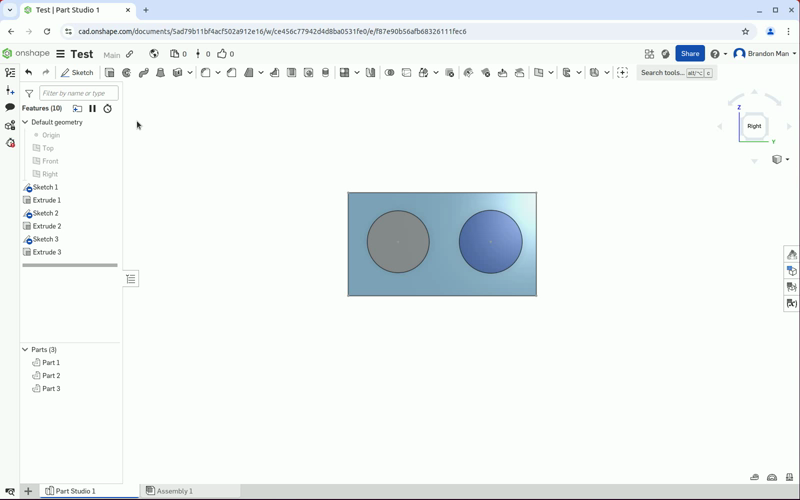
key(shift+7)
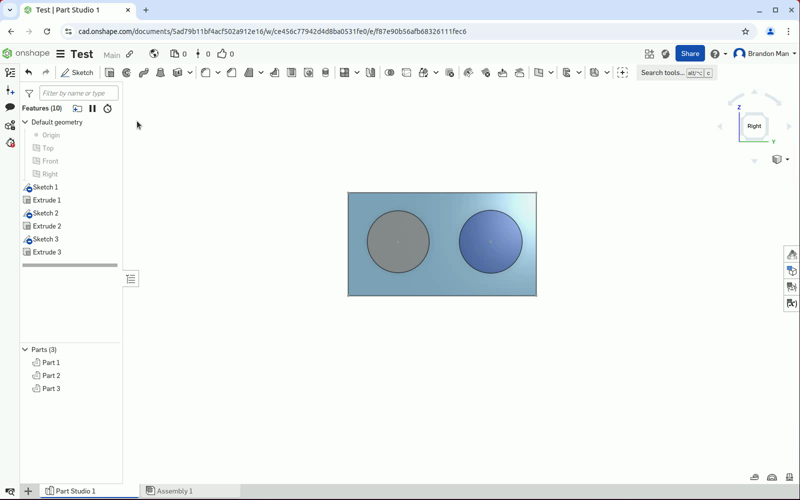
key(right, 2)
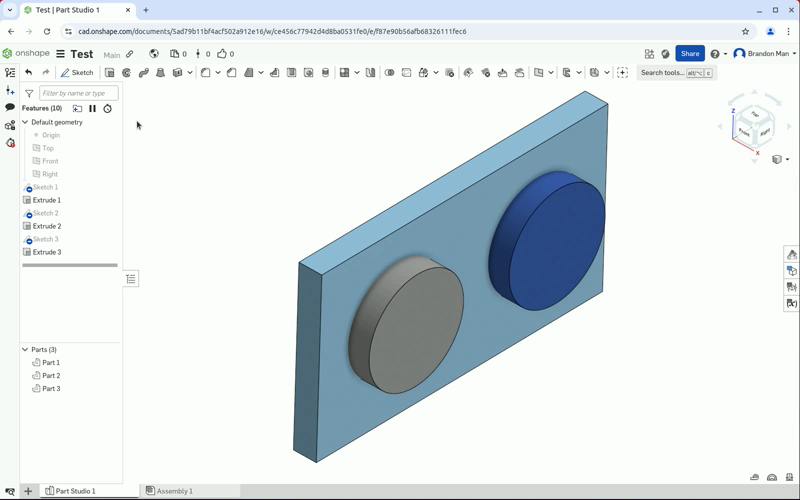
key(down, 2)
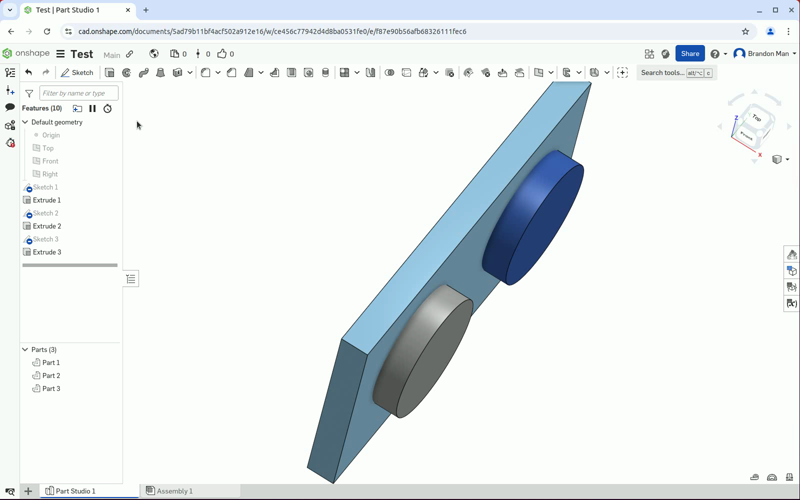
key(up, 2)
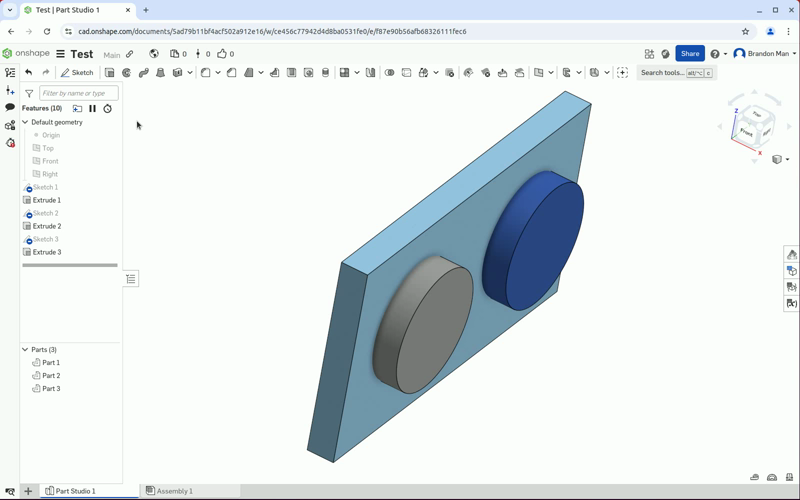
key(left, 2)
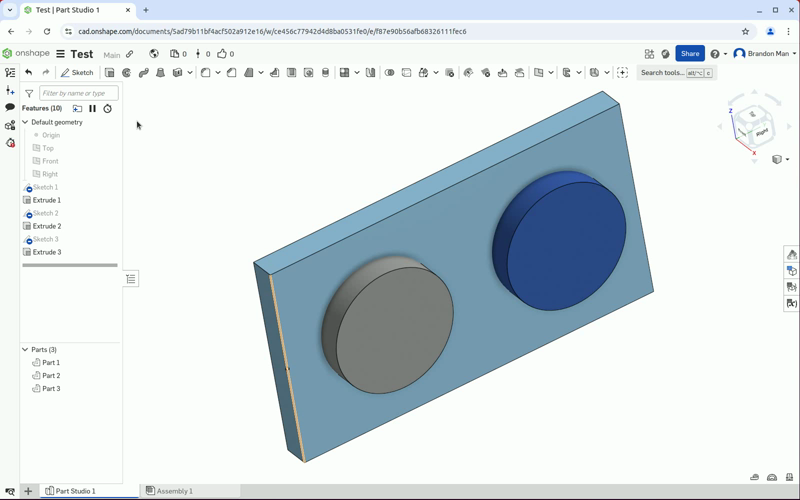
mouse_move(73, 189)
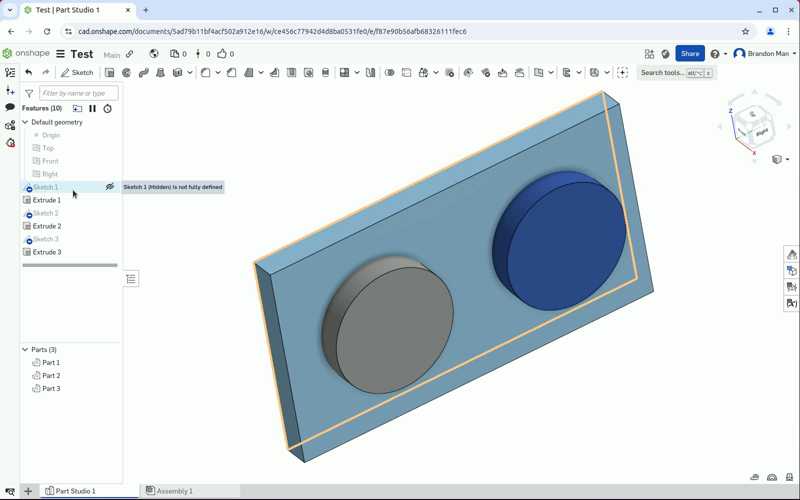
click(73, 189)